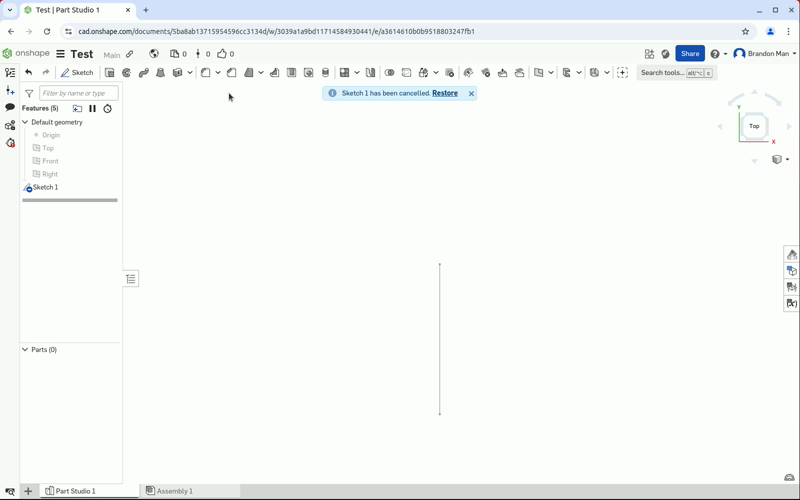
key(shift+h)
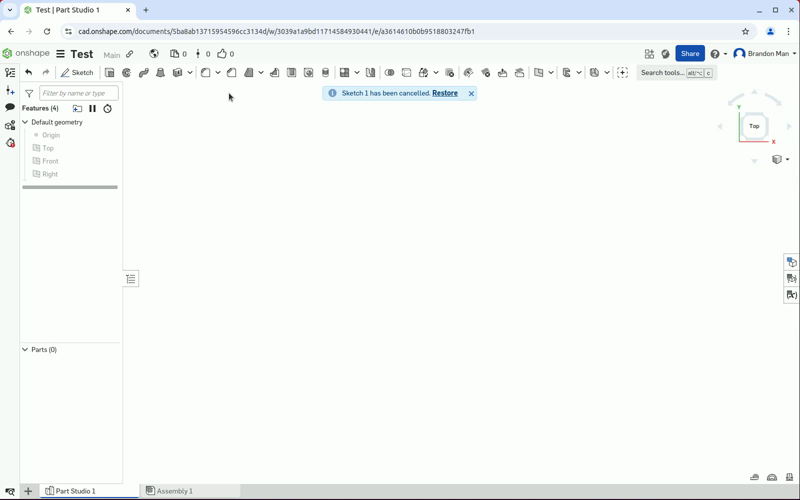
mouse_move(73, 352)
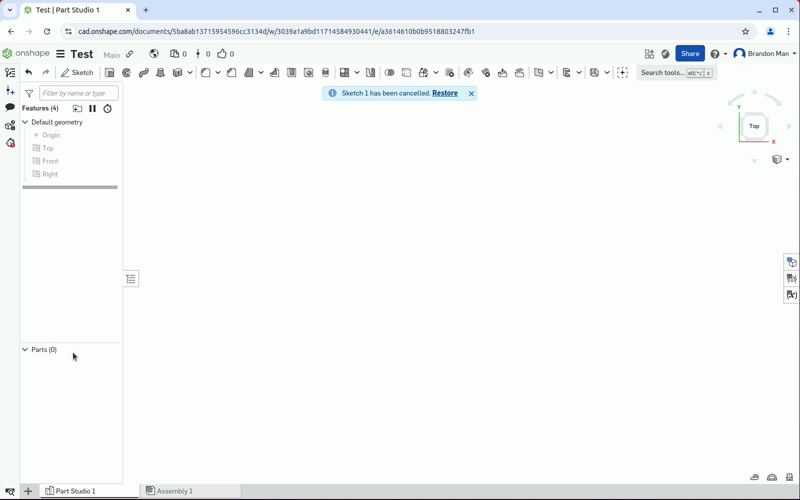
key(y)
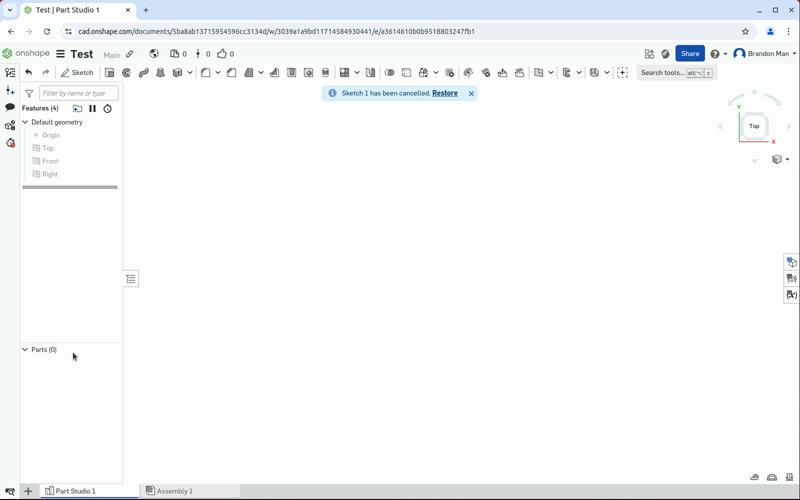
key(shift+p)
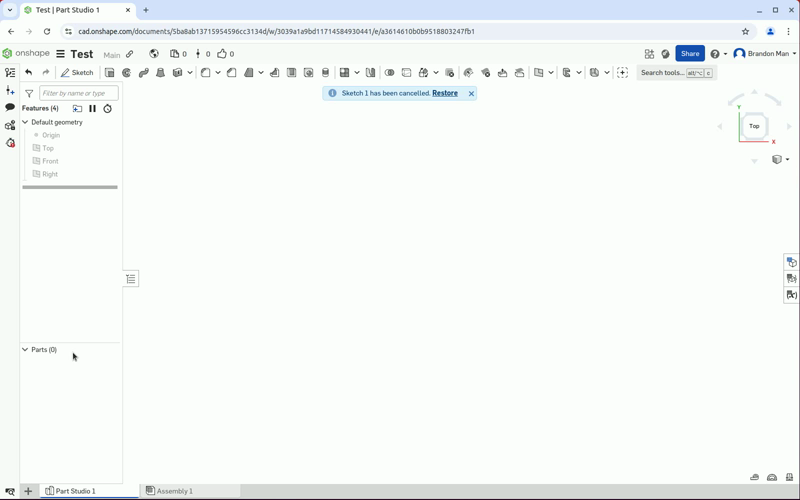
key(space)
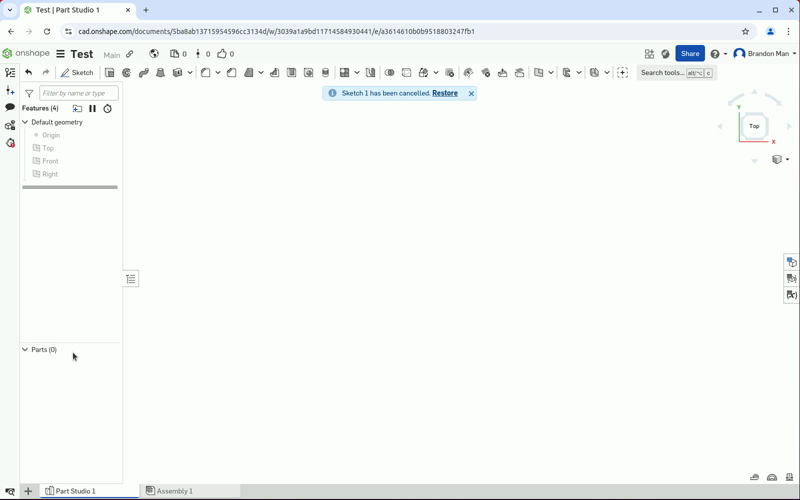
key_down(shift)
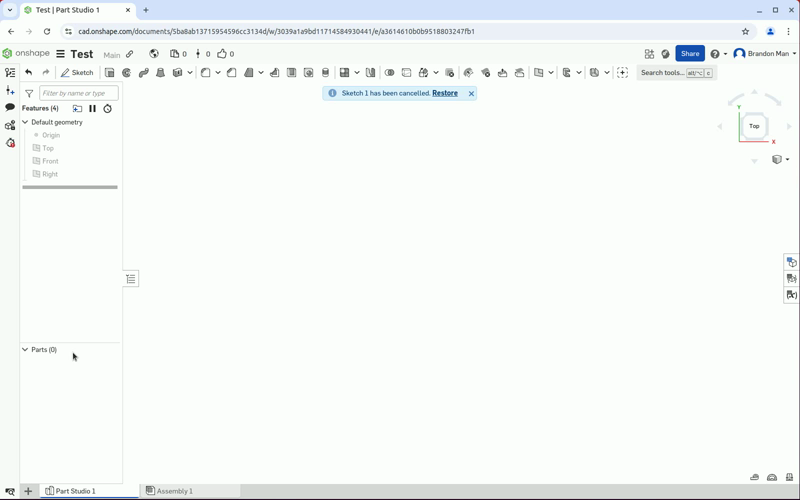
key(up)
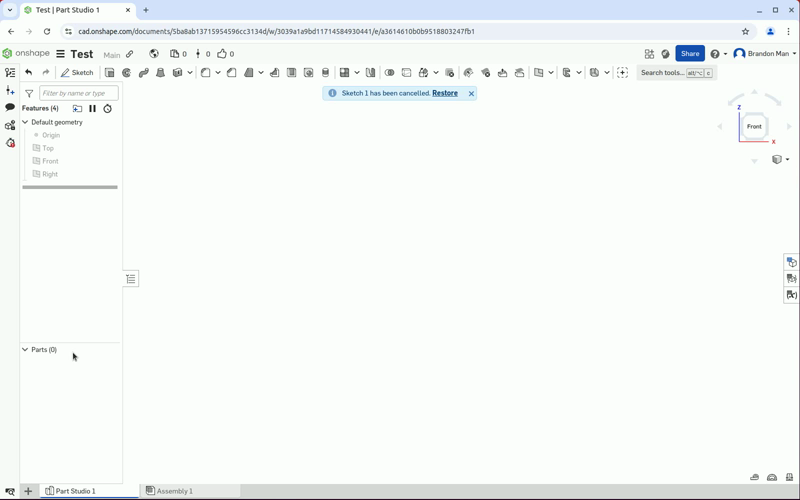
key_up(shift)
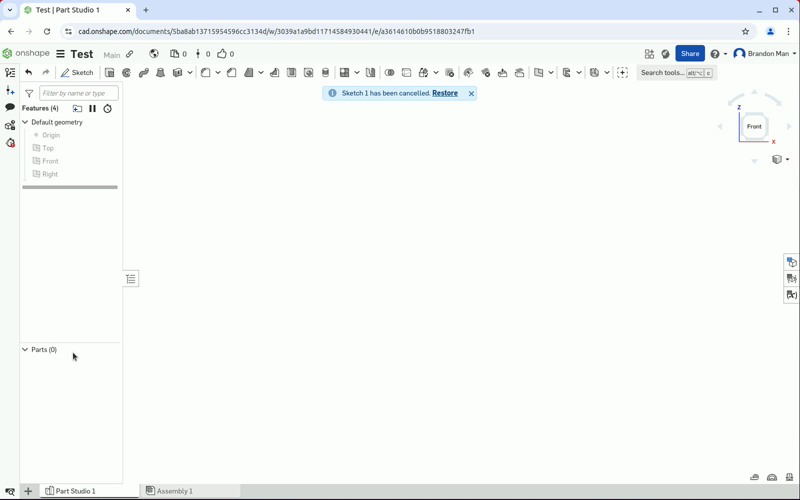
key(space)
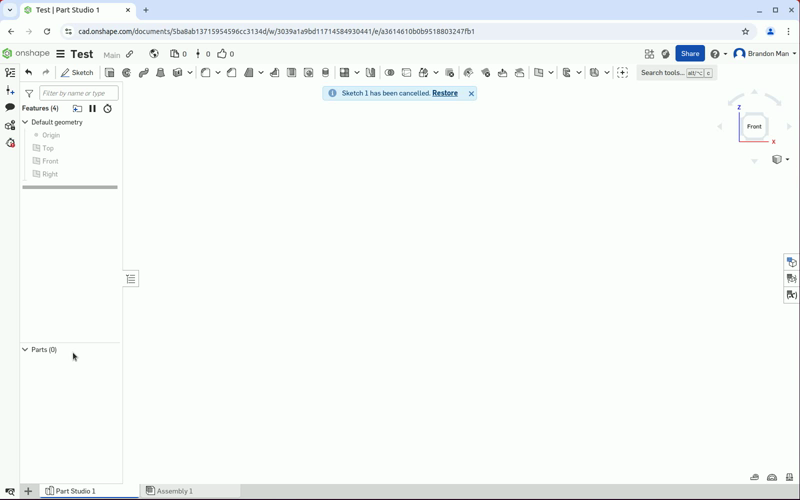
key_down(shift)
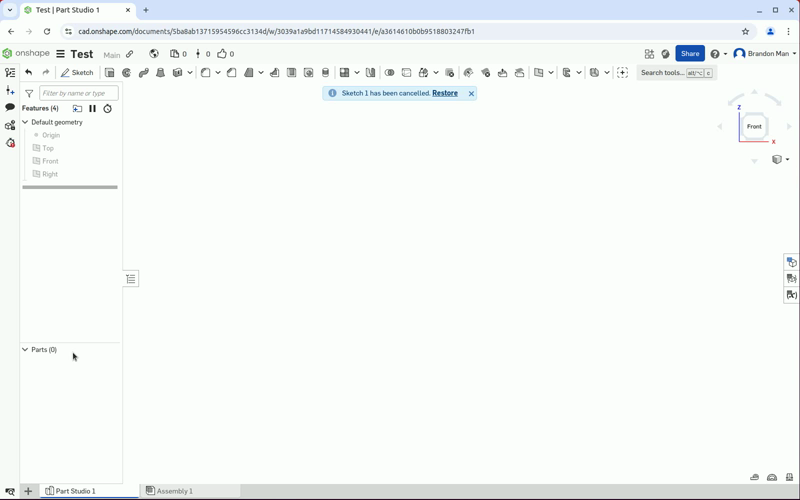
key(left)
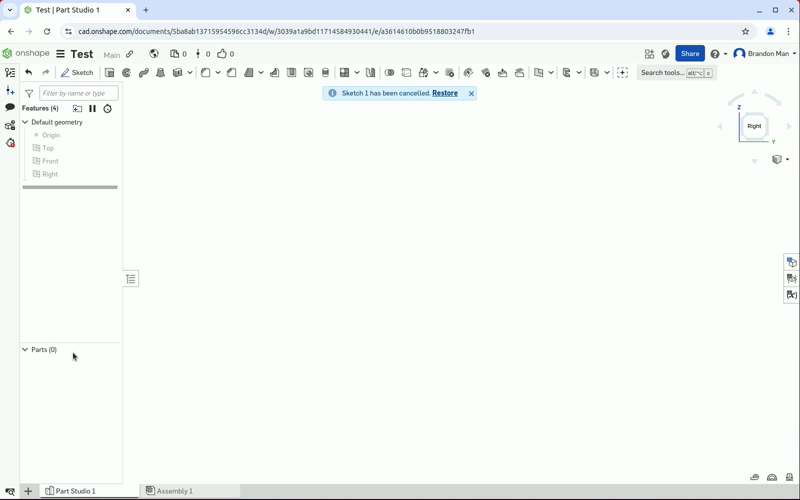
key_up(shift)
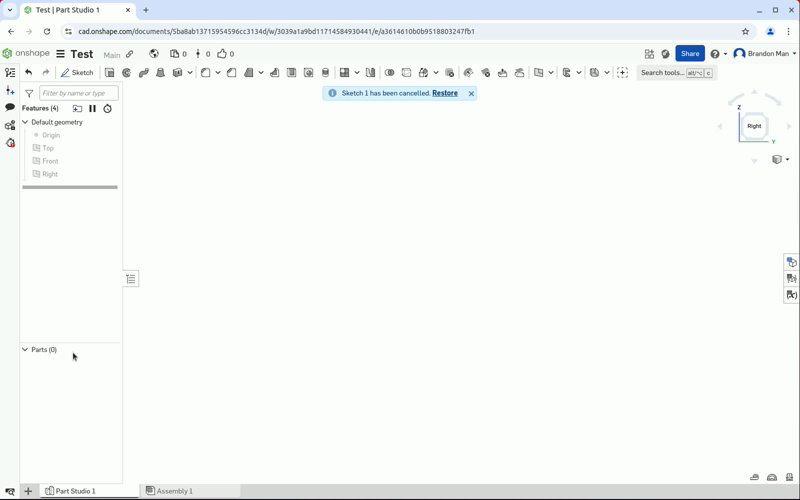
mouse_move(73, 352)
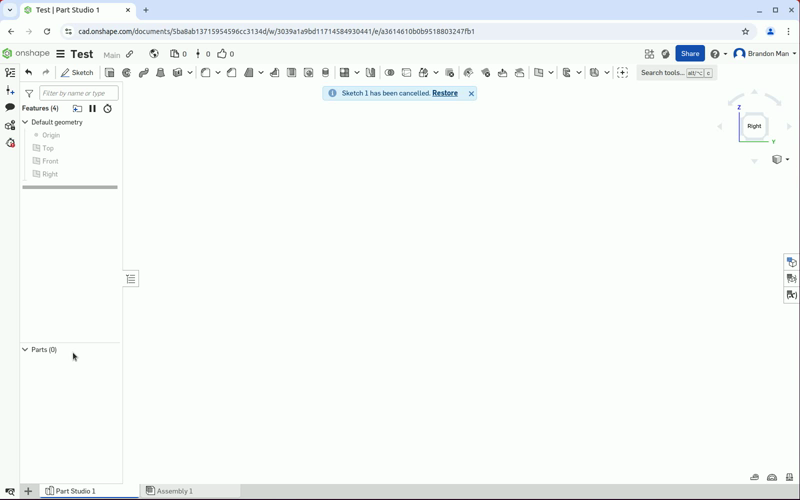
key(shift+y)
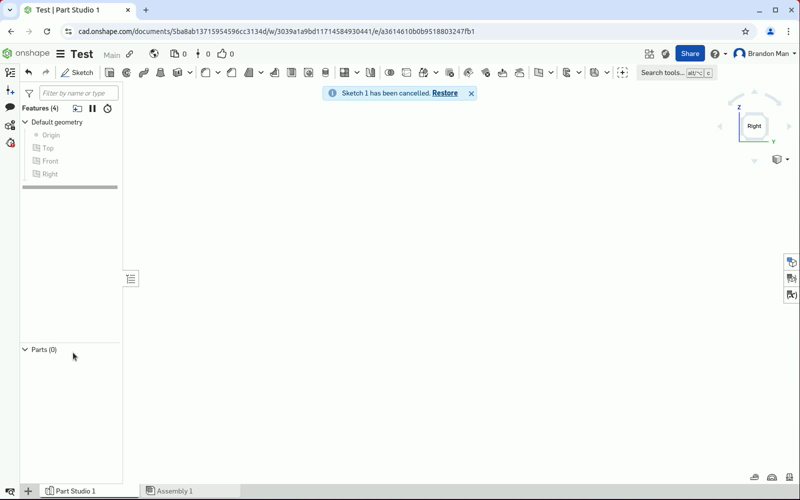
key(shift+s)
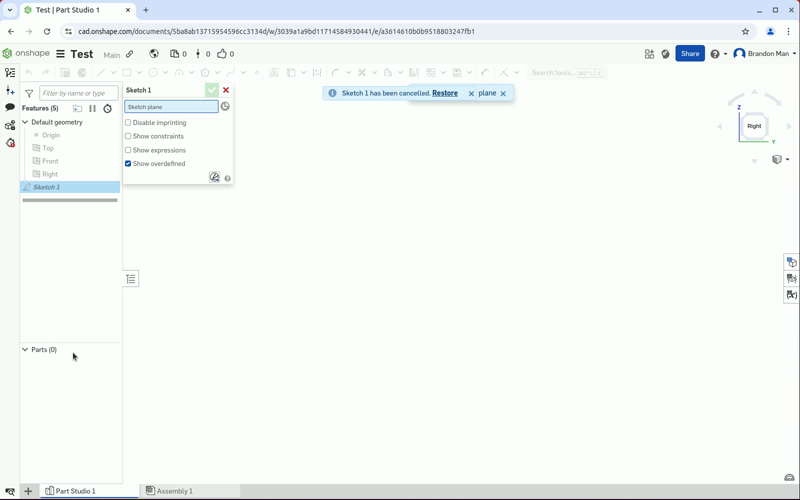
mouse_move(73, 176)
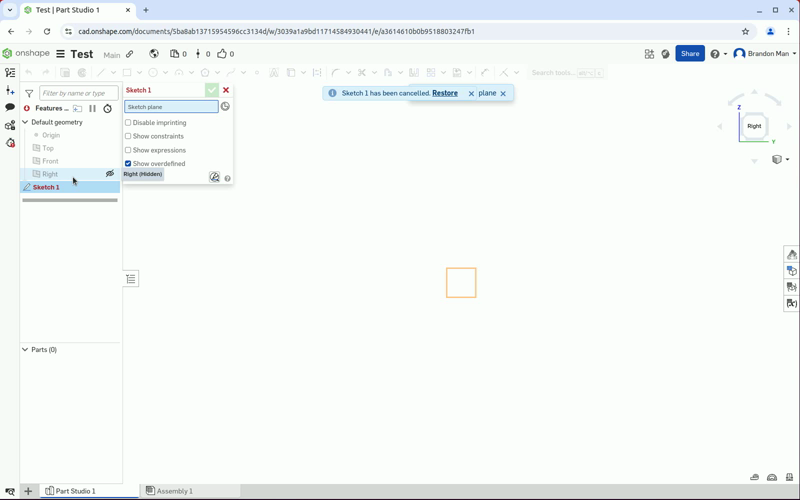
click(73, 176)
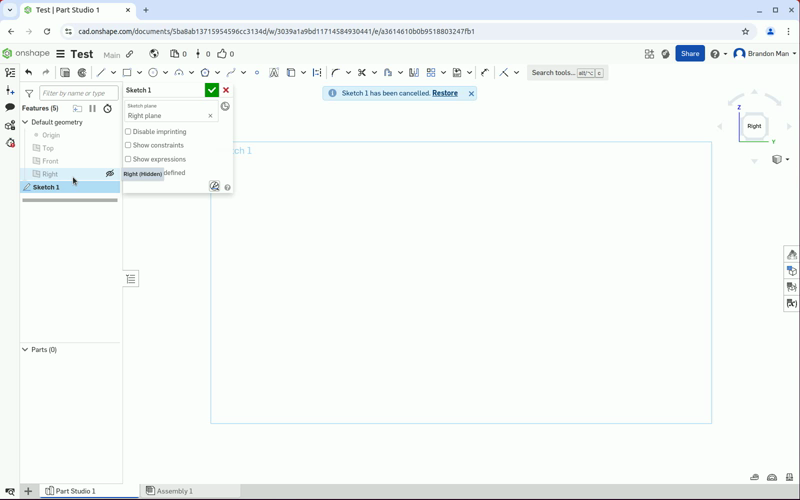
mouse_move(73, 352)
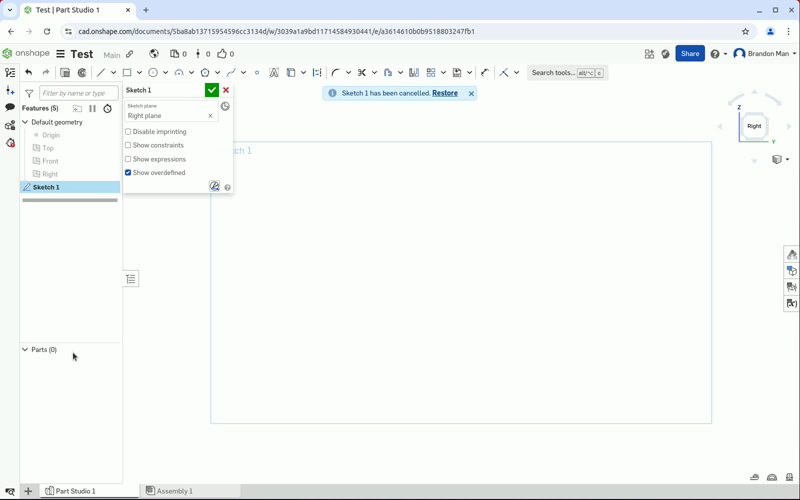
key(y)
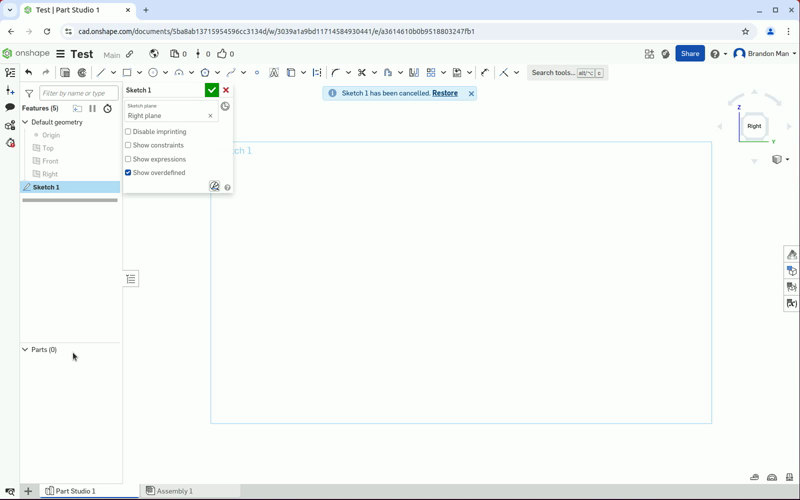
key(l)
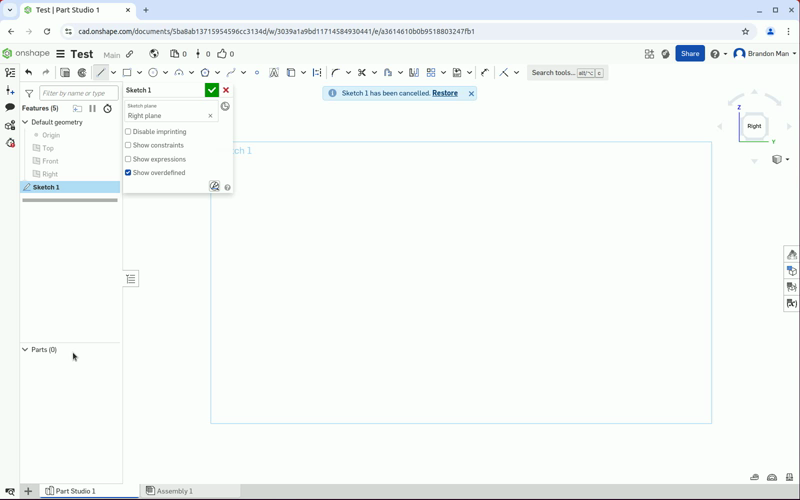
key_down(shift)
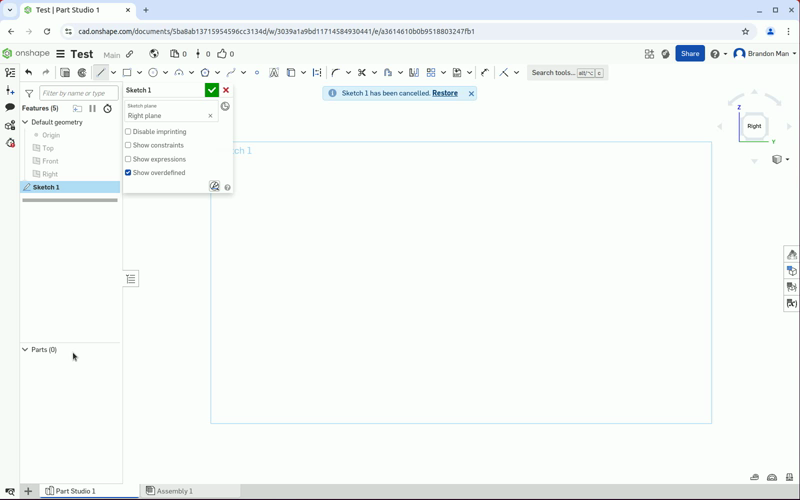
mouse_move(425, 234)
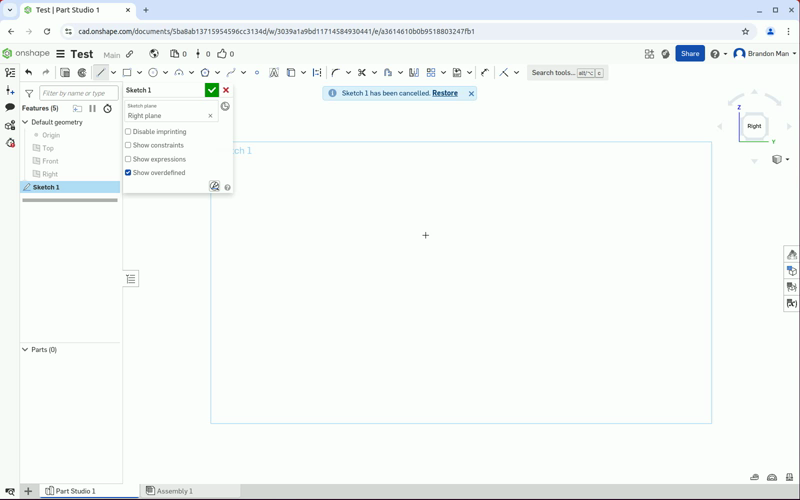
click(425, 234)
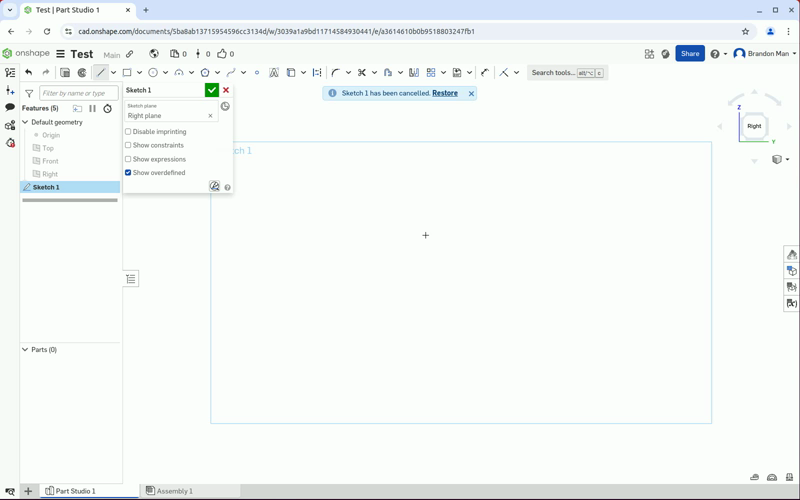
key_up(shift)
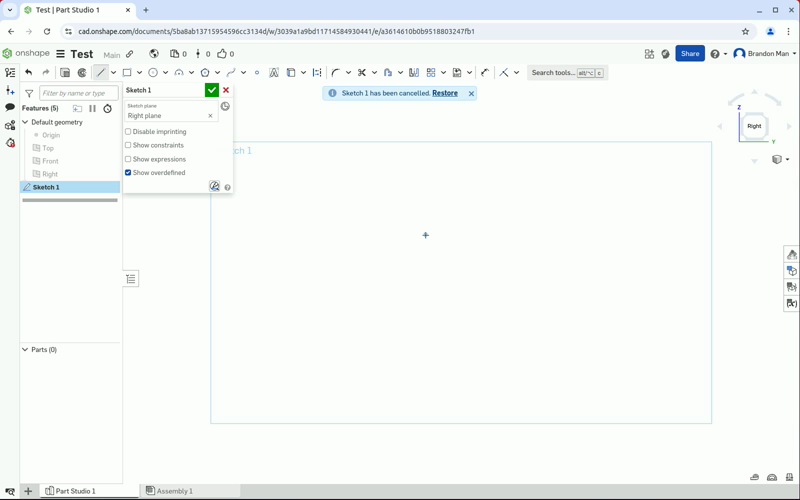
key_down(shift)
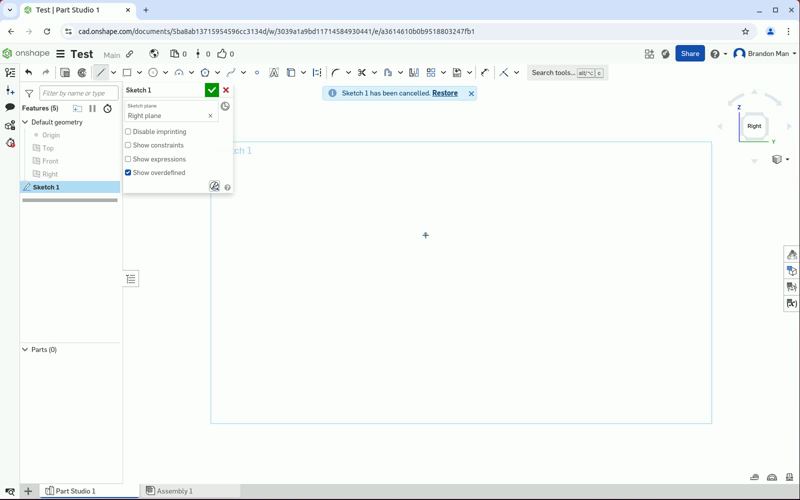
mouse_move(455, 234)
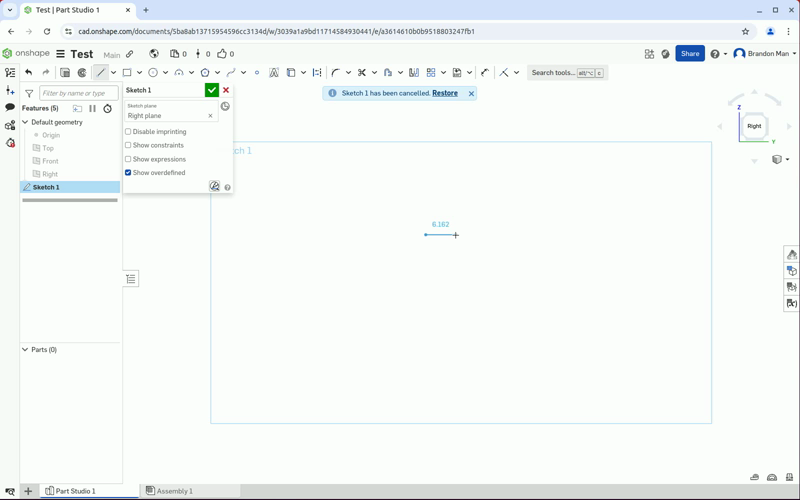
mouse_move(452, 234)
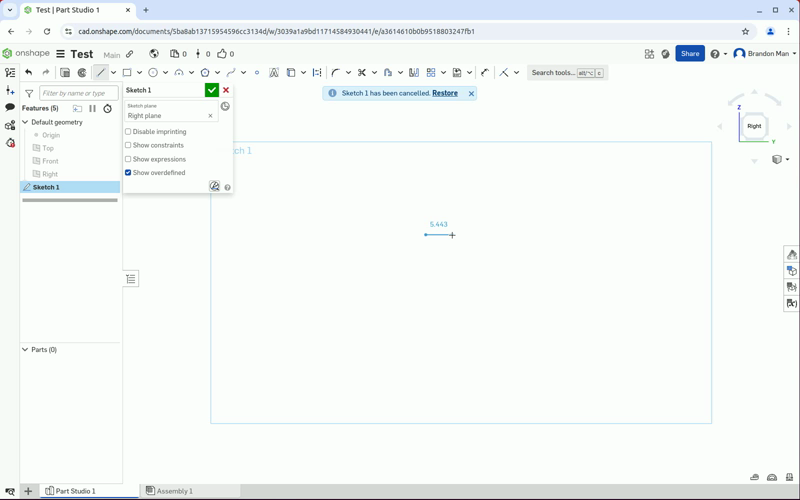
click(452, 234)
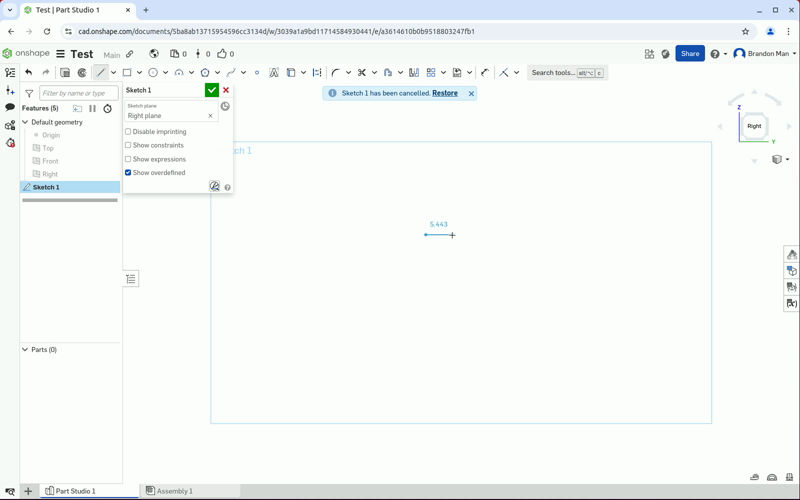
key_up(shift)
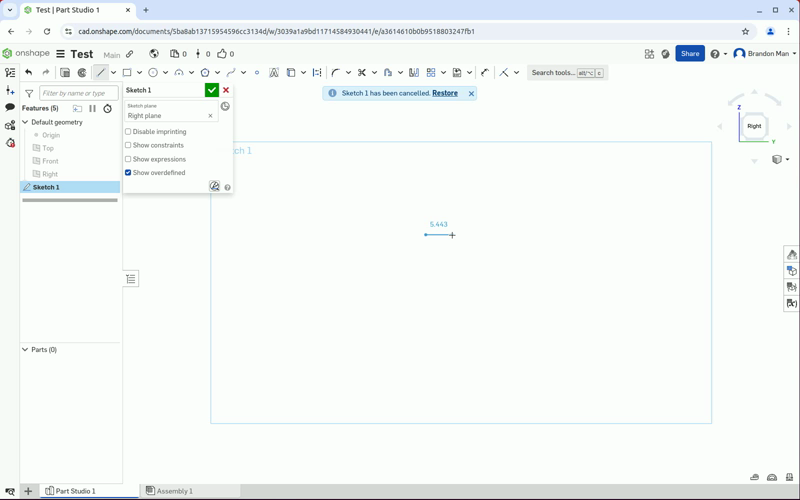
key_down(shift)
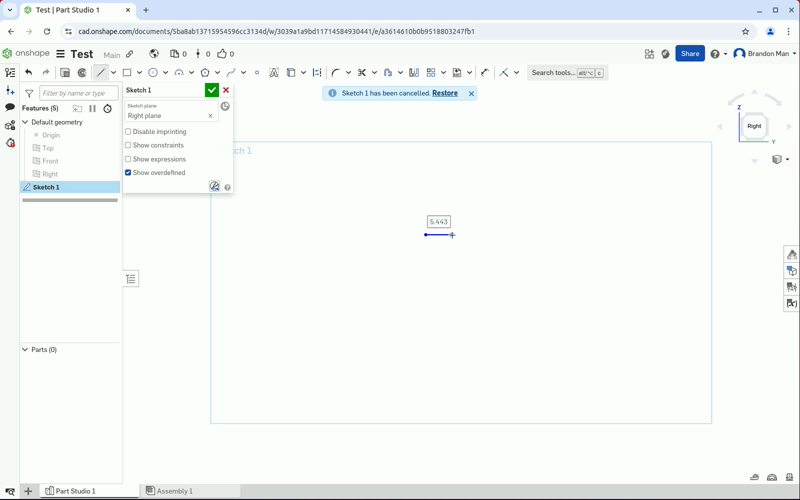
mouse_move(482, 234)
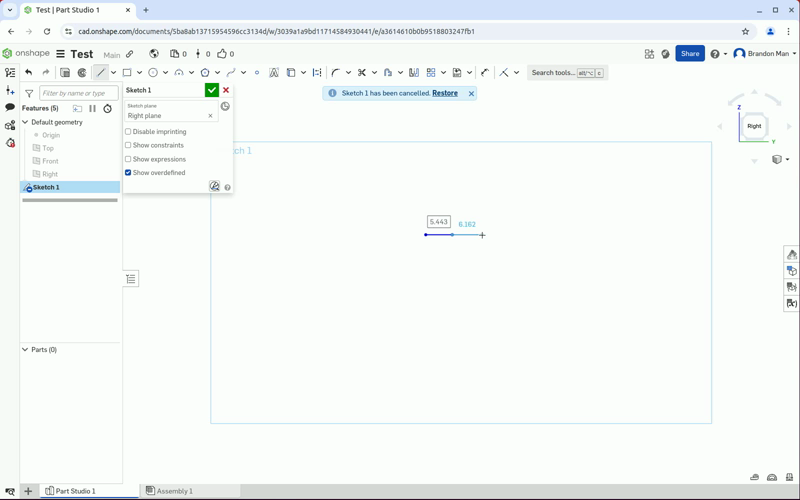
mouse_move(452, 218)
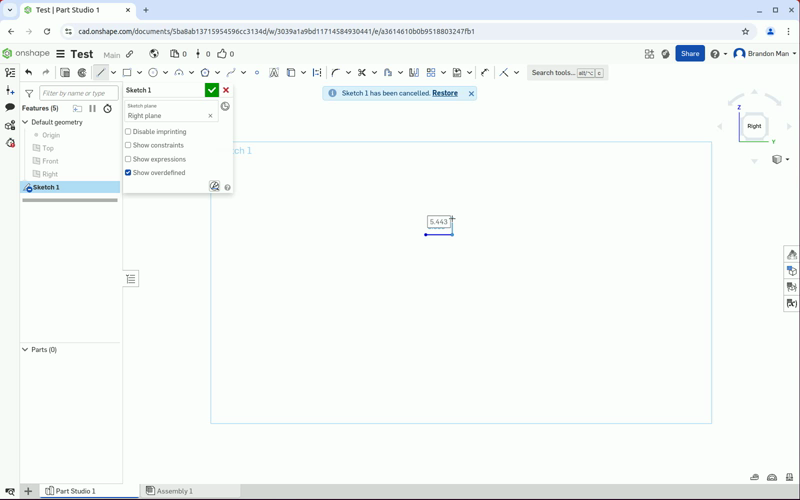
click(452, 218)
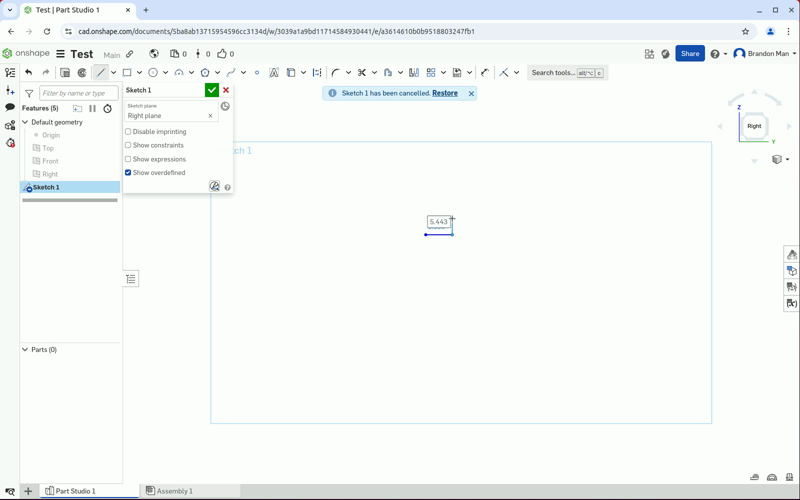
key_up(shift)
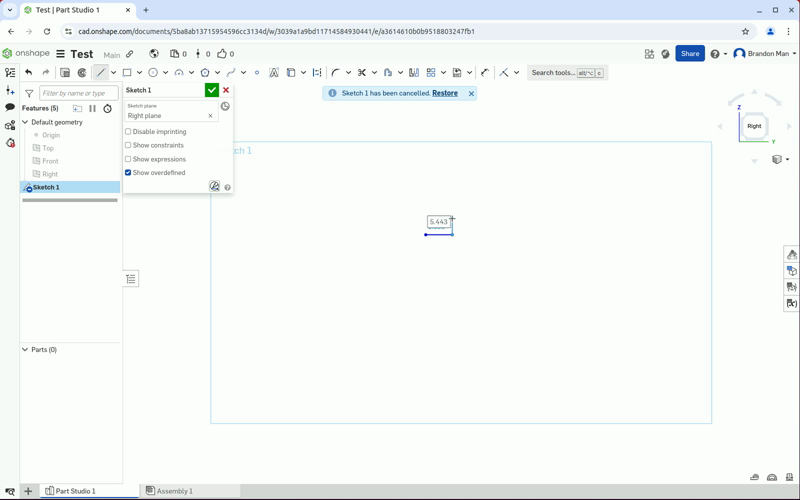
key_down(shift)
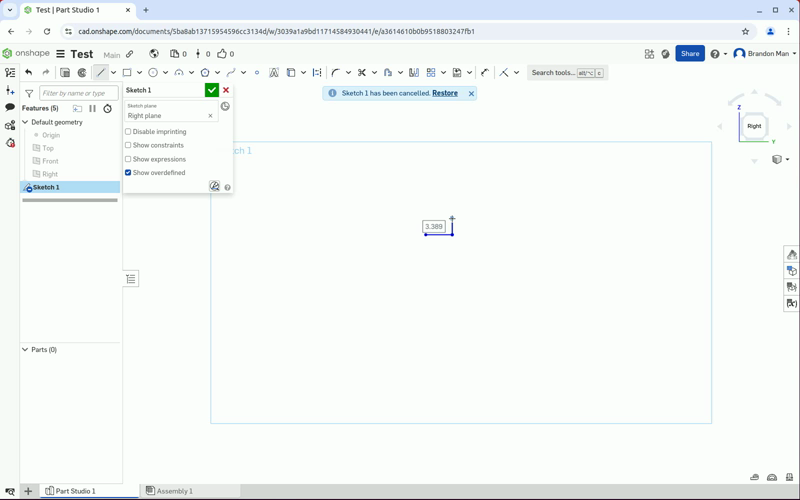
mouse_move(482, 218)
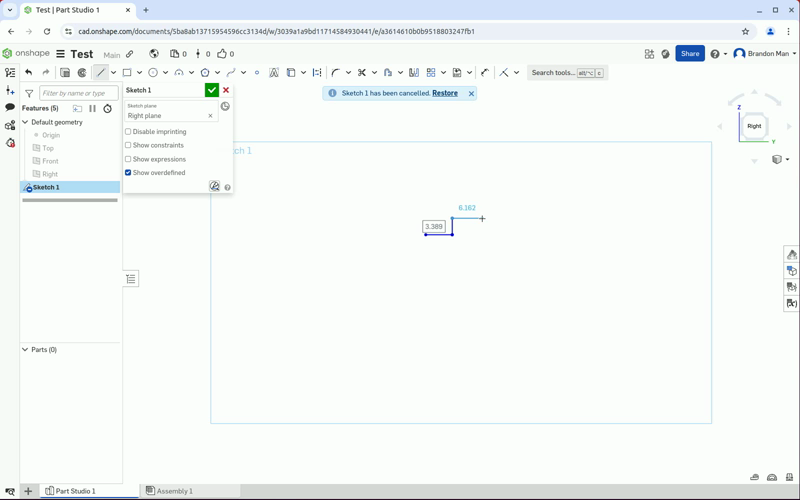
mouse_move(425, 218)
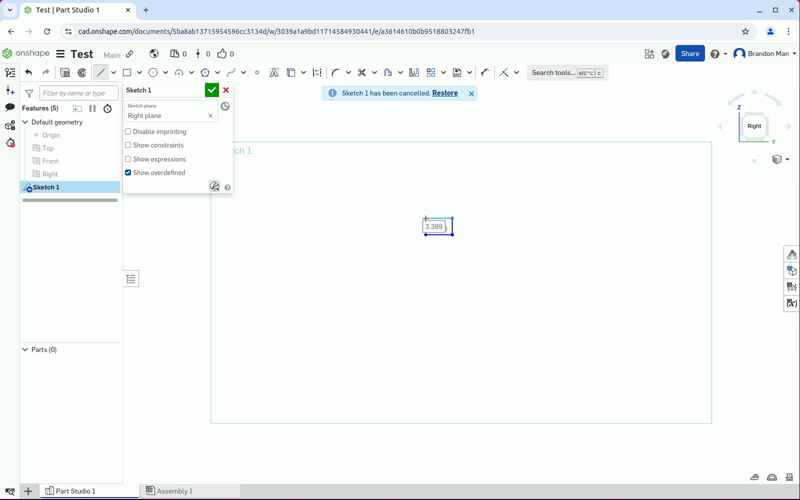
click(425, 218)
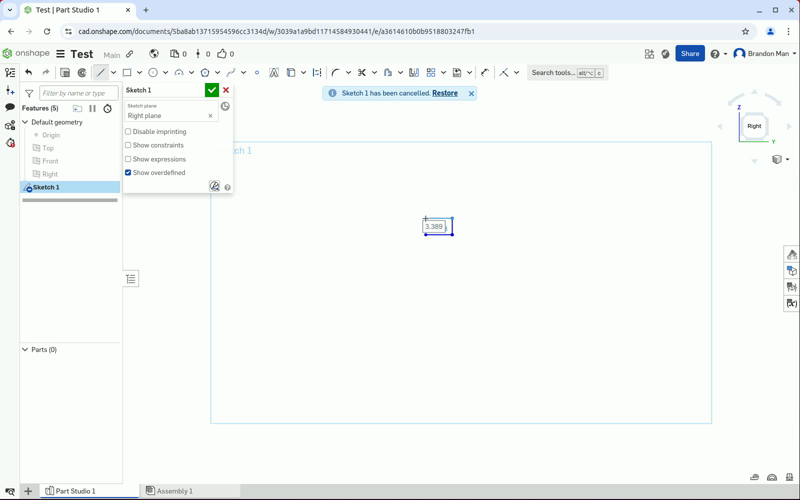
key_up(shift)
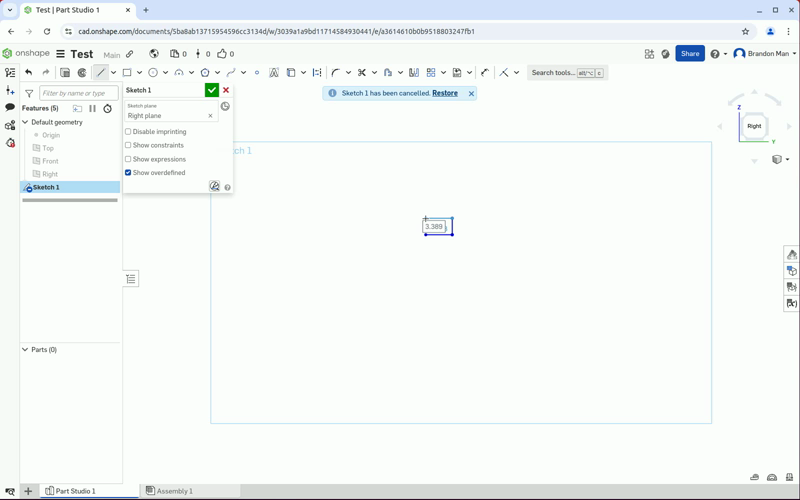
mouse_move(455, 218)
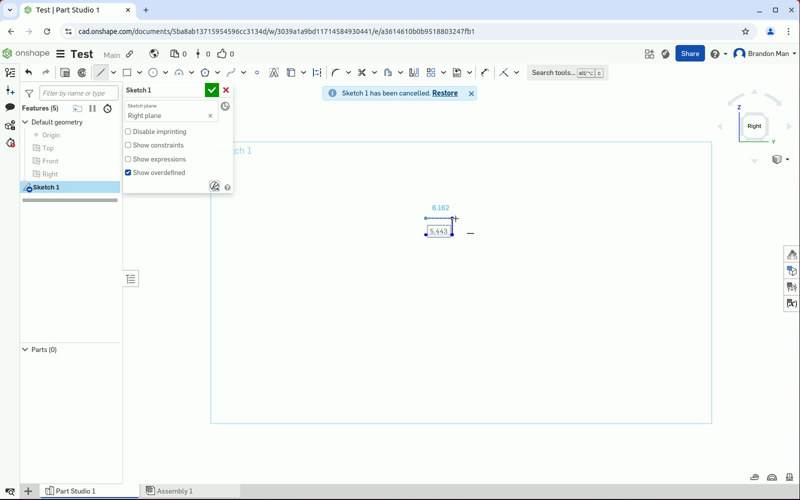
key_down(shift)
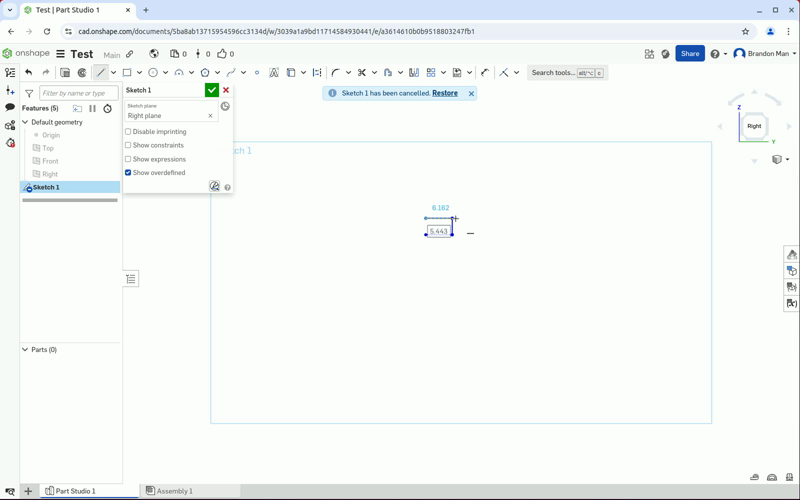
mouse_move(425, 234)
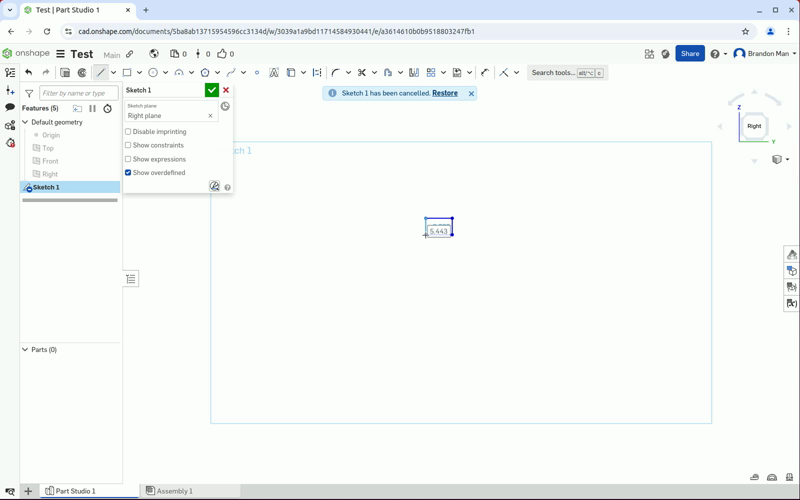
key_up(shift)
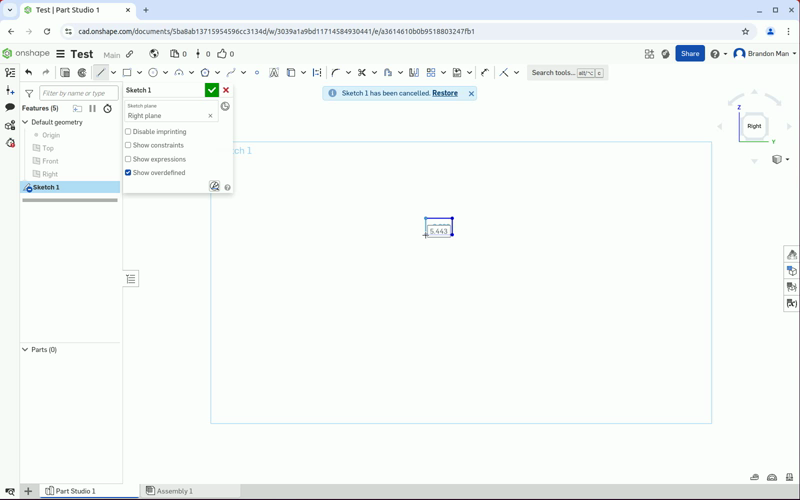
click(425, 234)
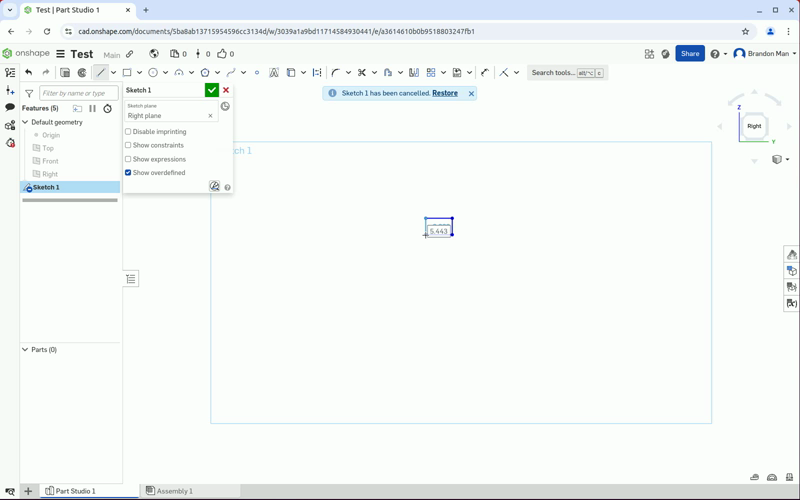
key(esc)
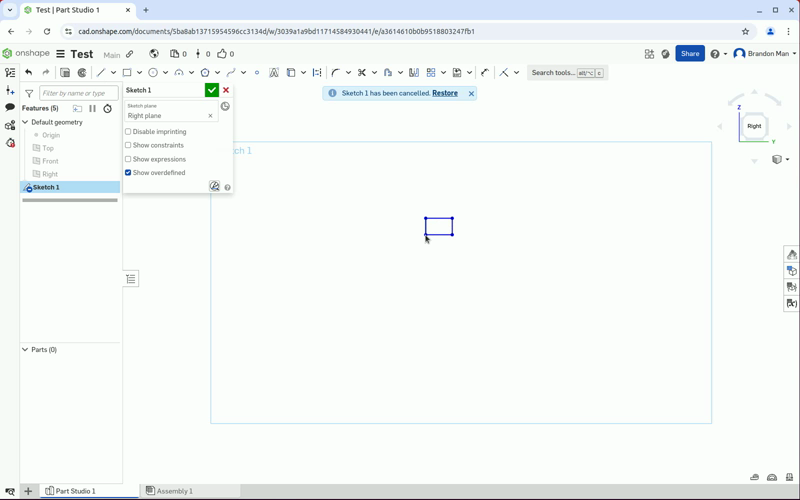
mouse_move(427, 227)
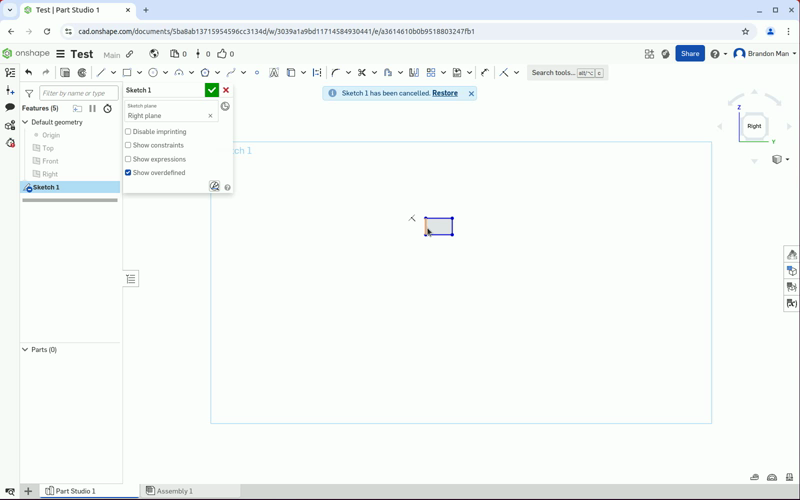
scroll(6)
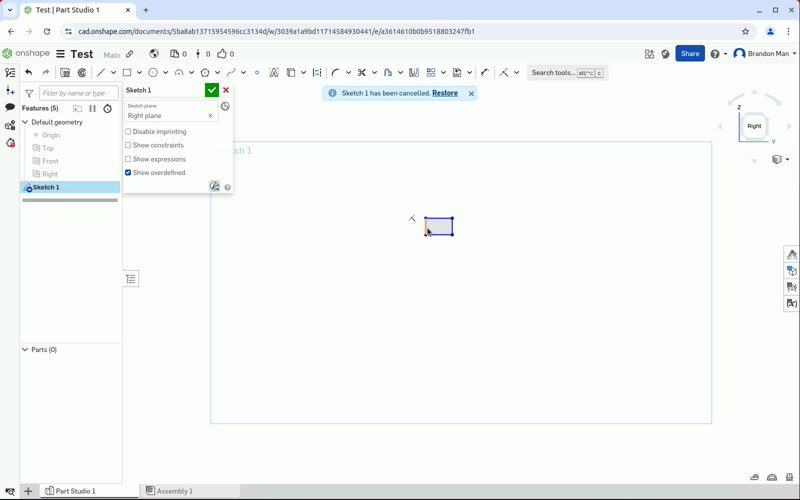
scroll(6)
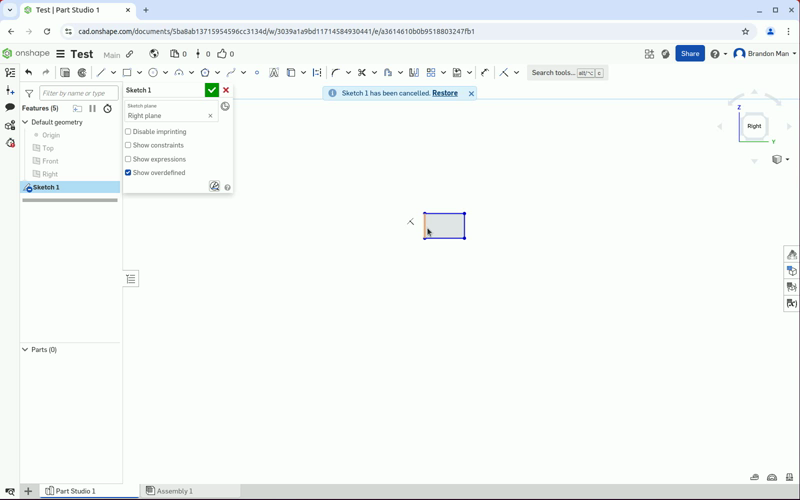
scroll(6)
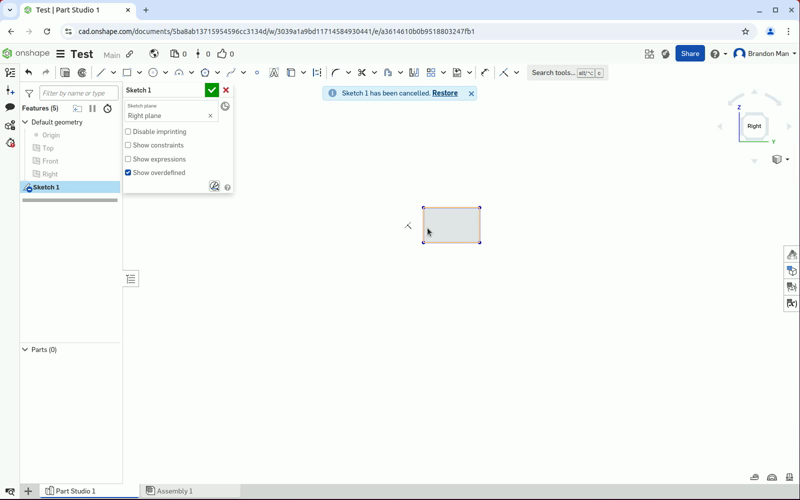
scroll(6)
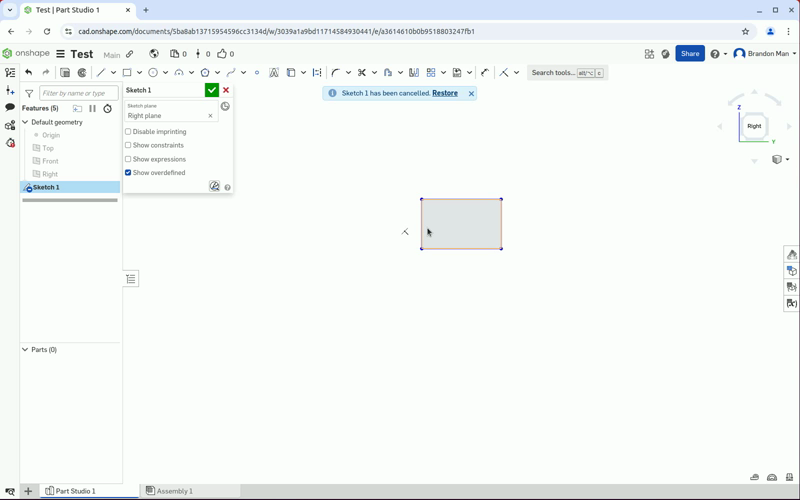
scroll(6)
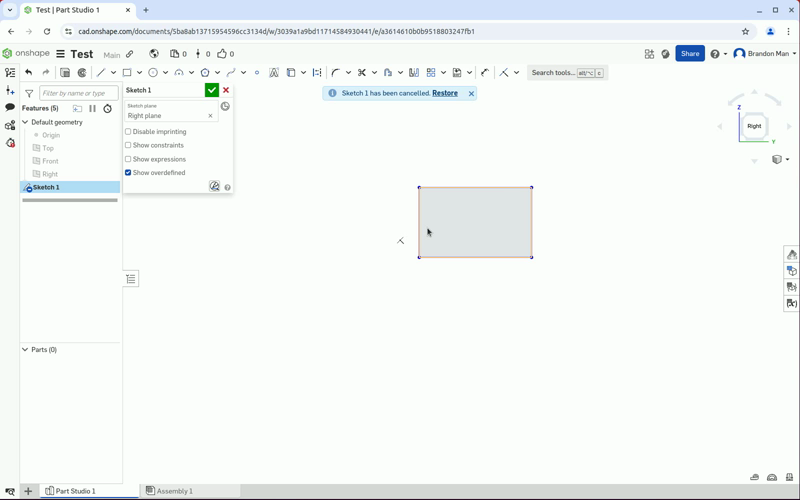
scroll(6)
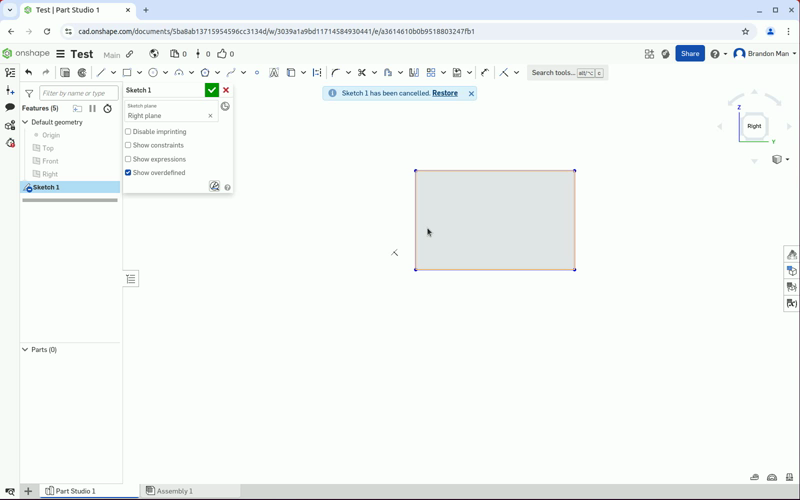
scroll(6)
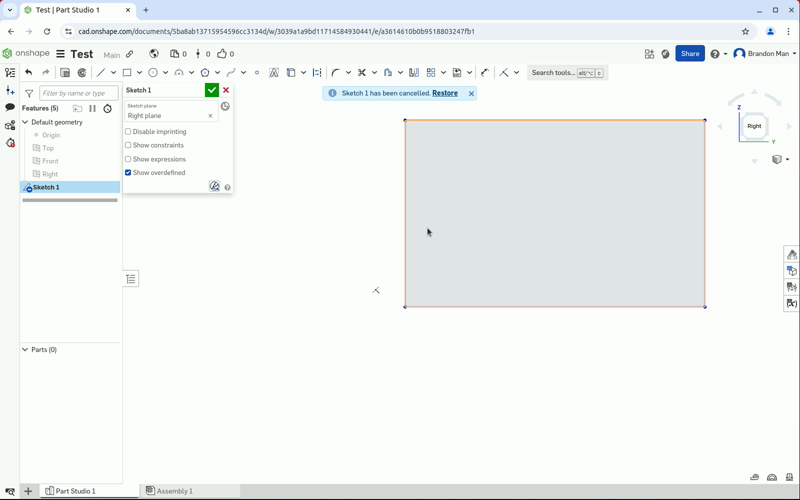
click(427, 227)
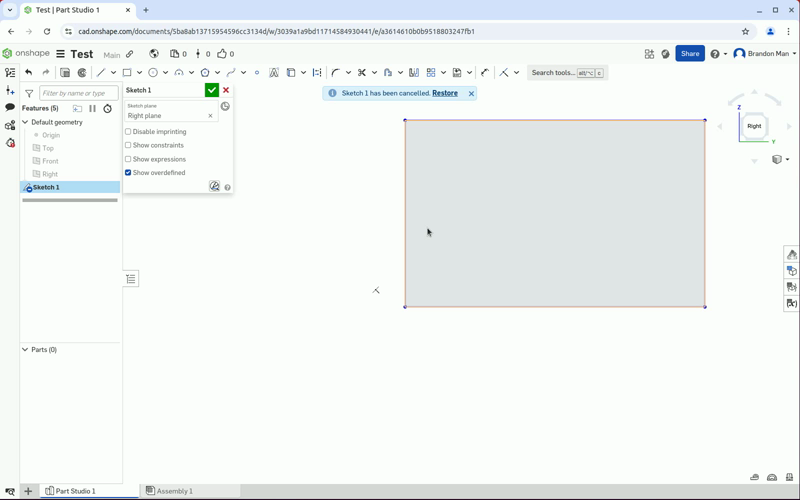
scroll(-6)
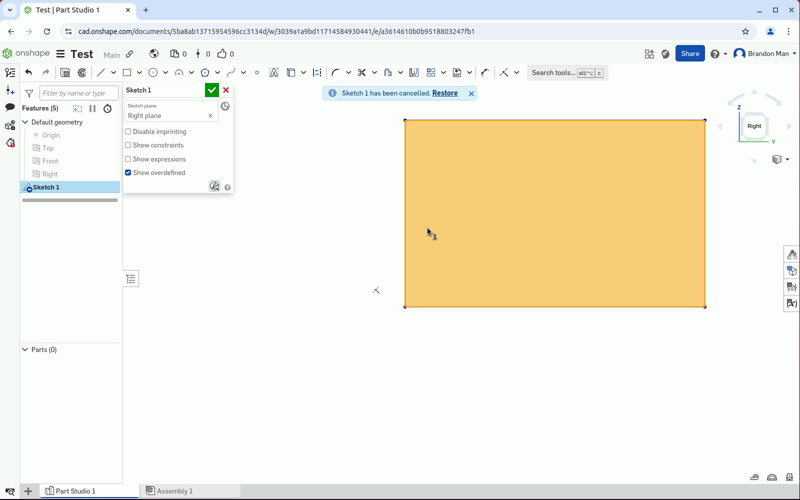
scroll(-6)
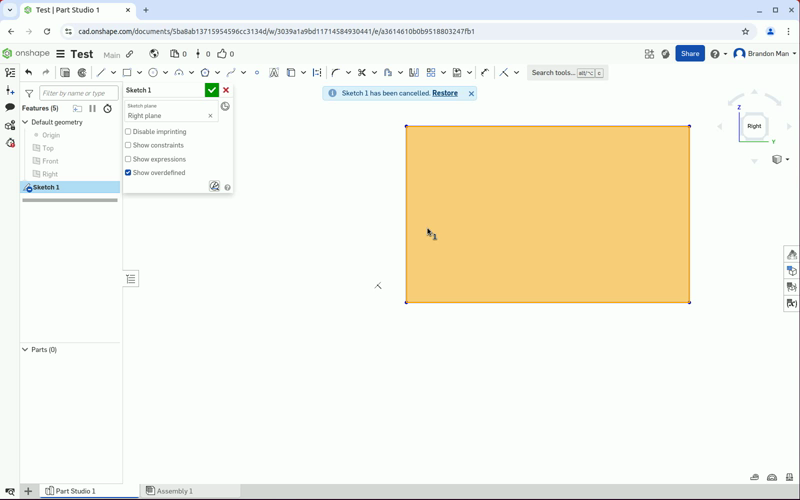
scroll(-6)
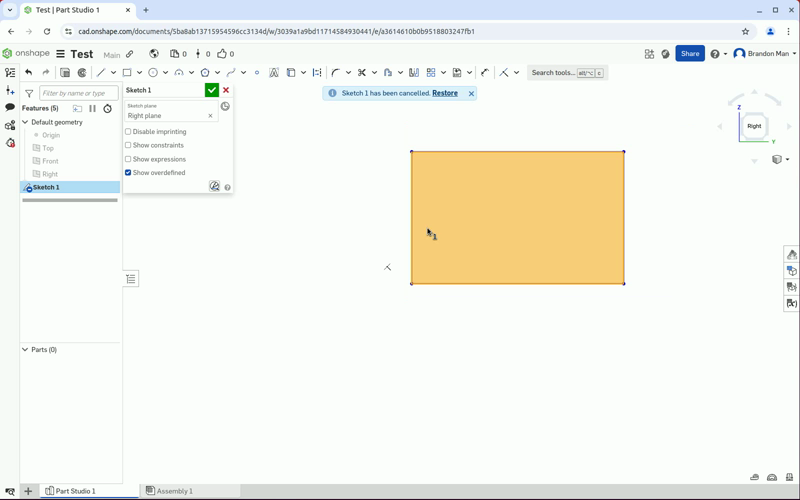
scroll(-6)
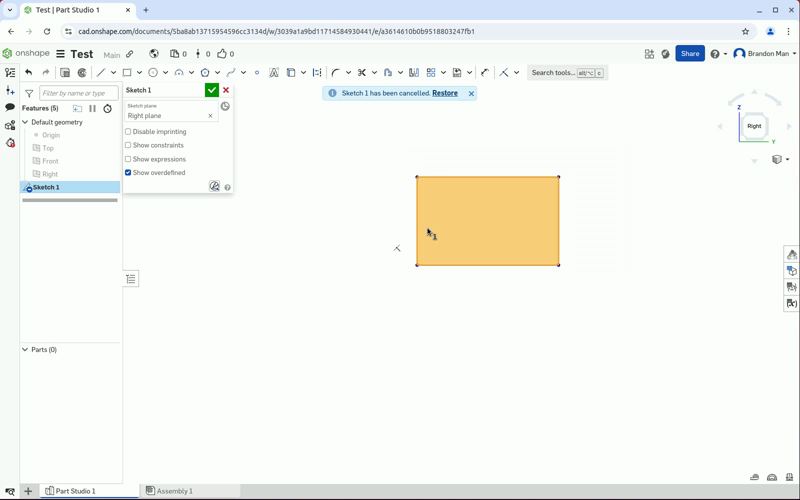
scroll(-6)
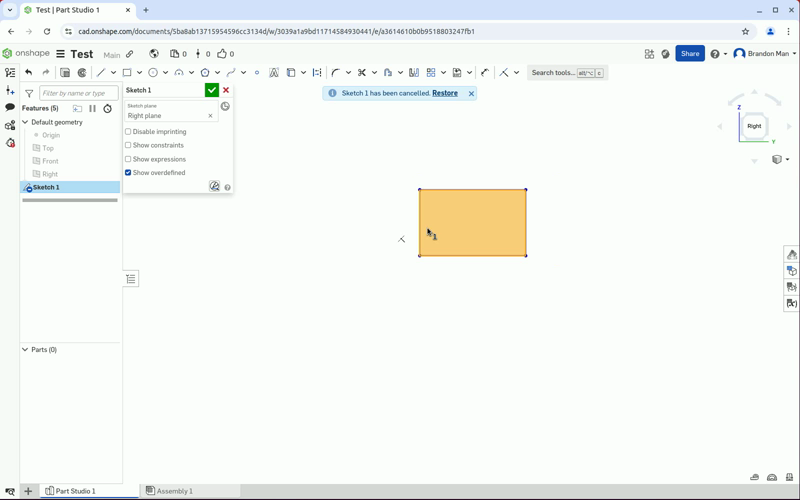
scroll(-6)
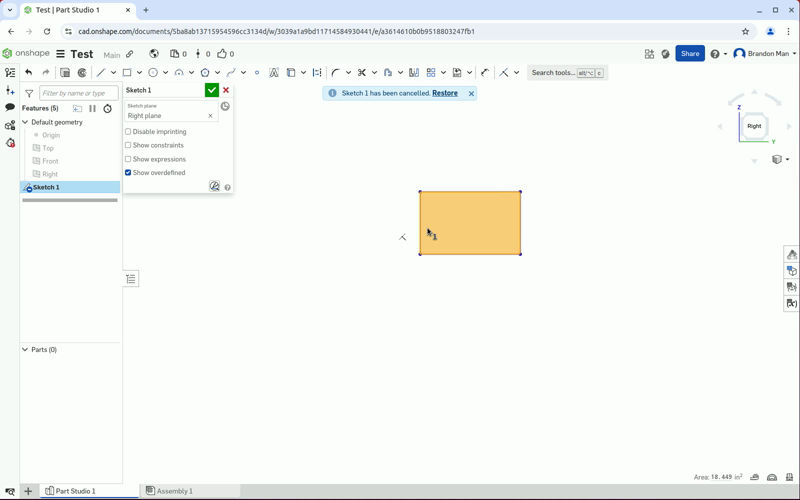
scroll(-6)
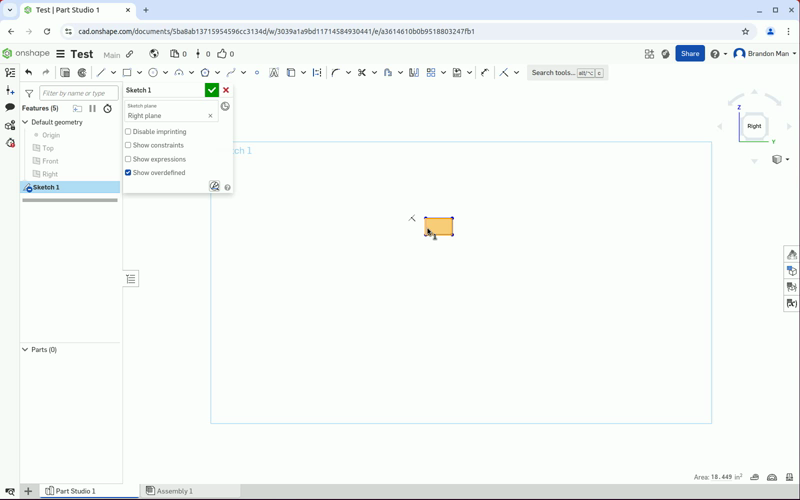
mouse_move(73, 352)
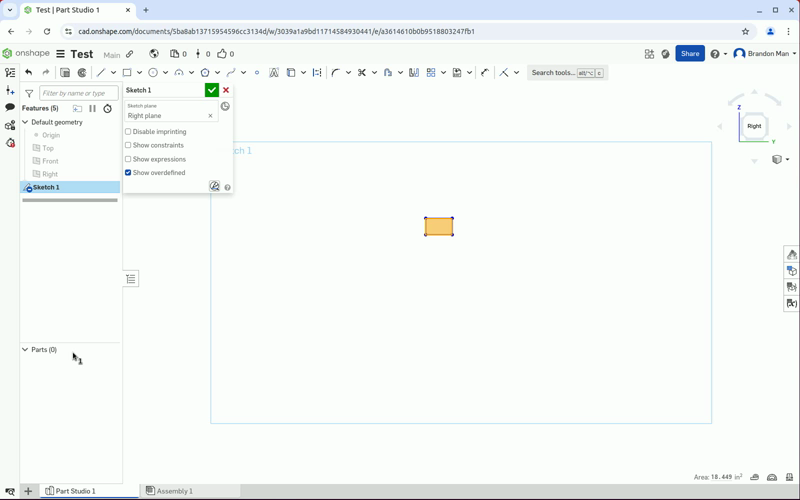
key(shift+y)
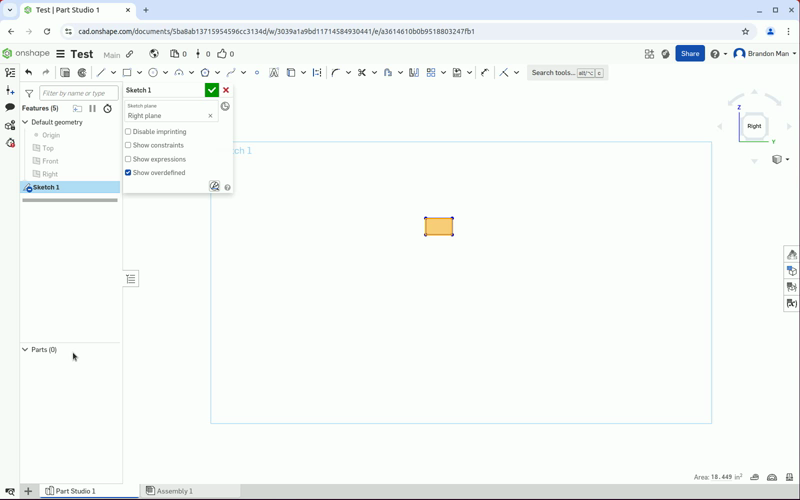
key(shift+e)
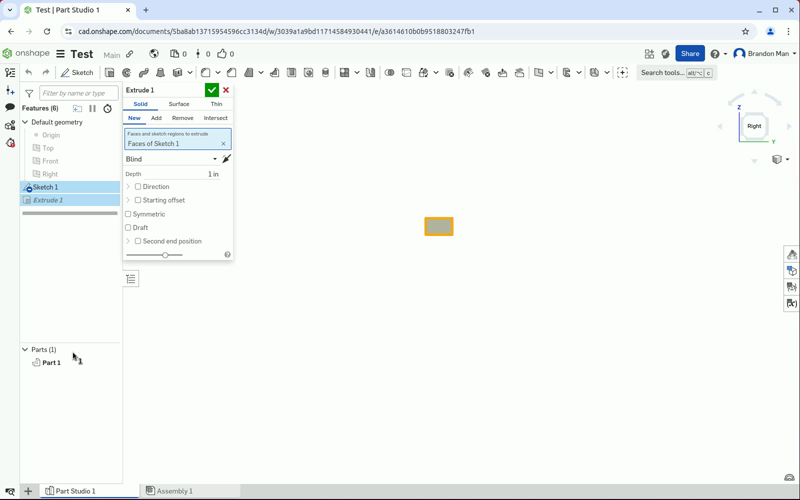
mouse_move(143, 106)
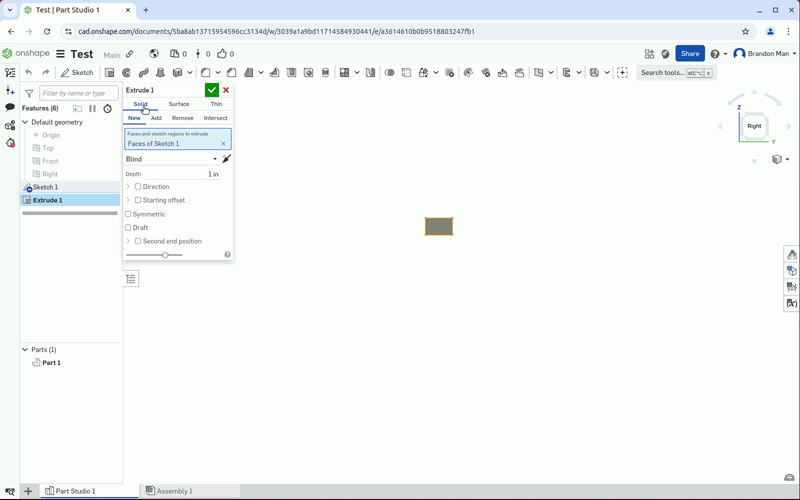
click(143, 106)
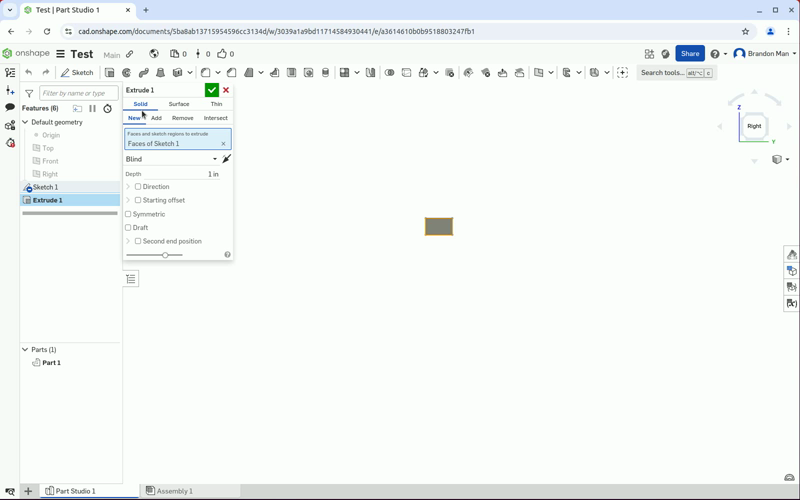
mouse_move(137, 120)
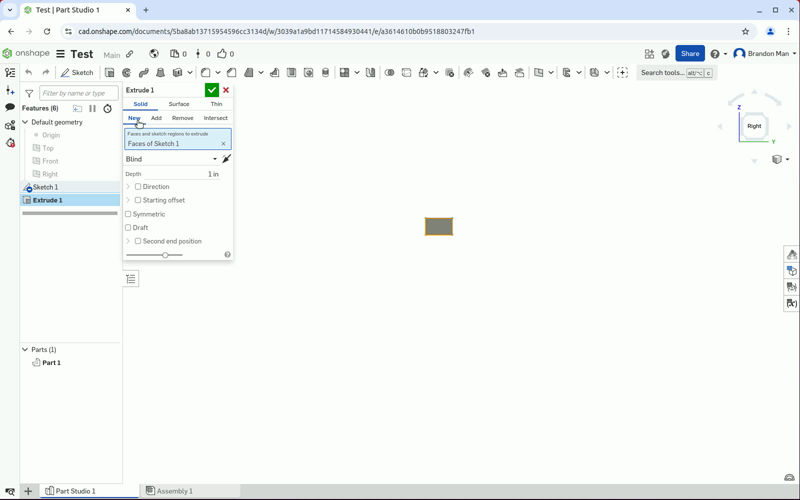
click(137, 120)
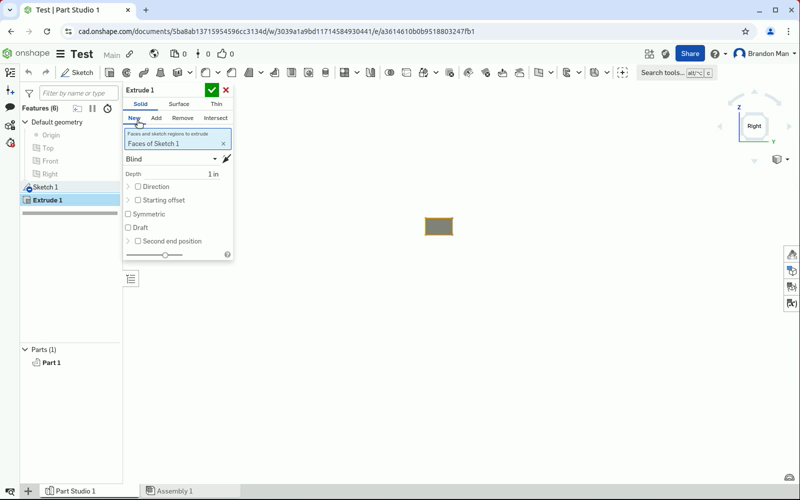
key(tab, 4)
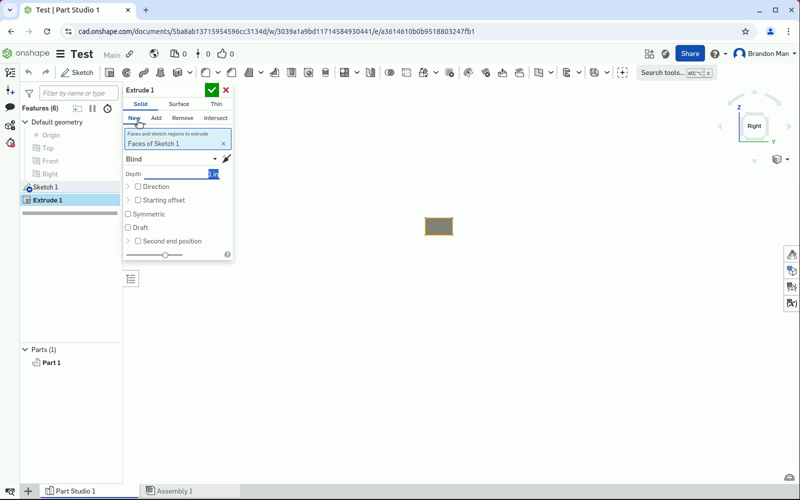
text(23.108)
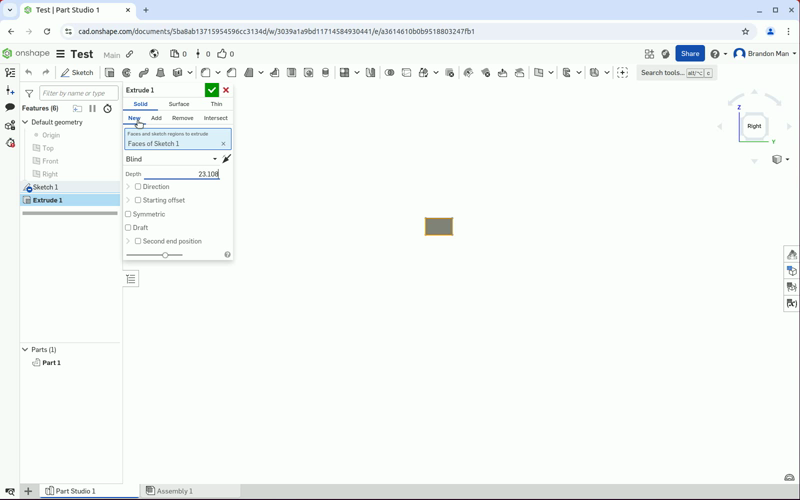
key(enter)
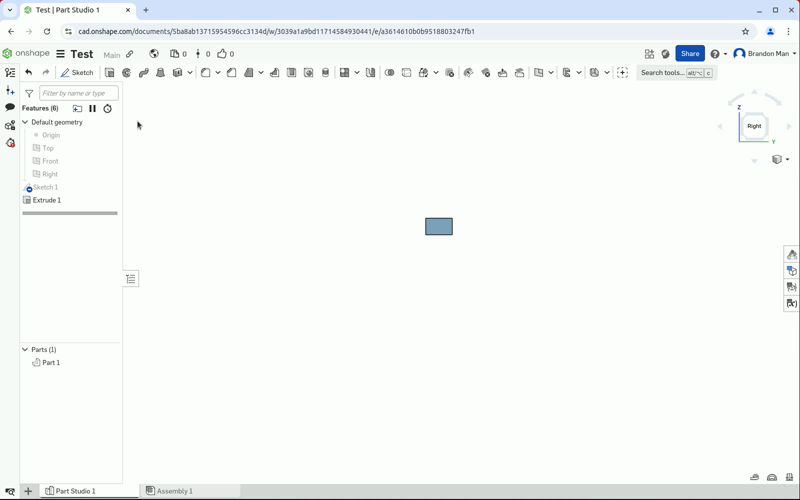
key(shift+h)
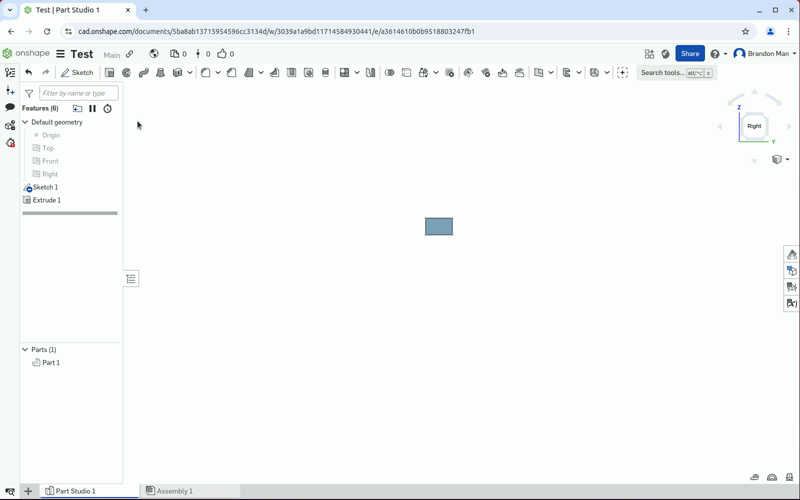
key(shift+h)
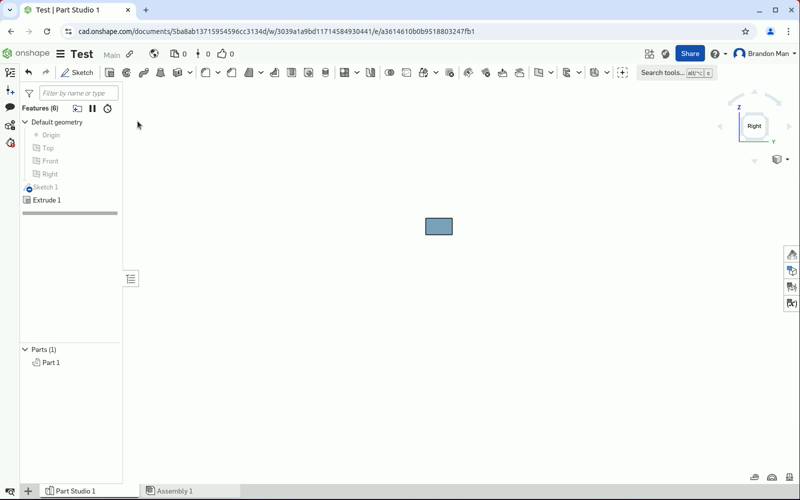
mouse_move(73, 189)
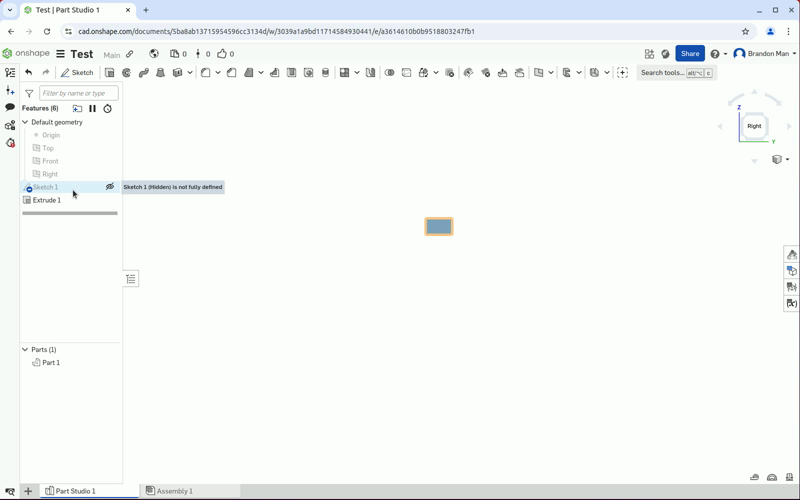
click(73, 189)
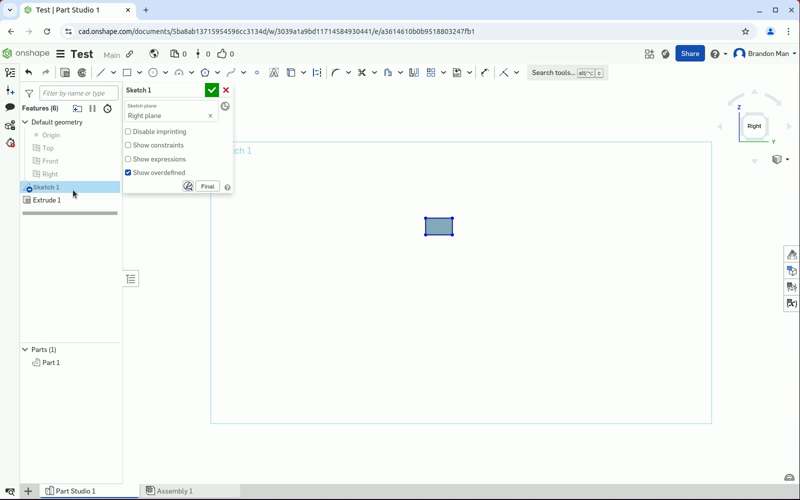
mouse_move(229, 92)
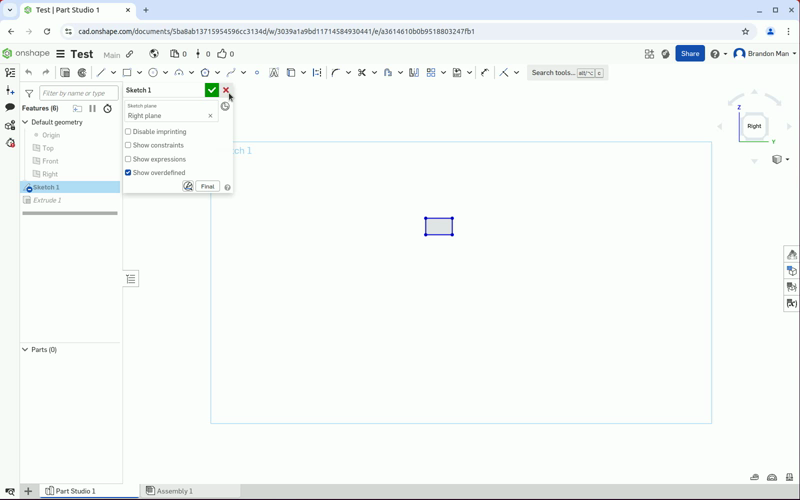
click(229, 92)
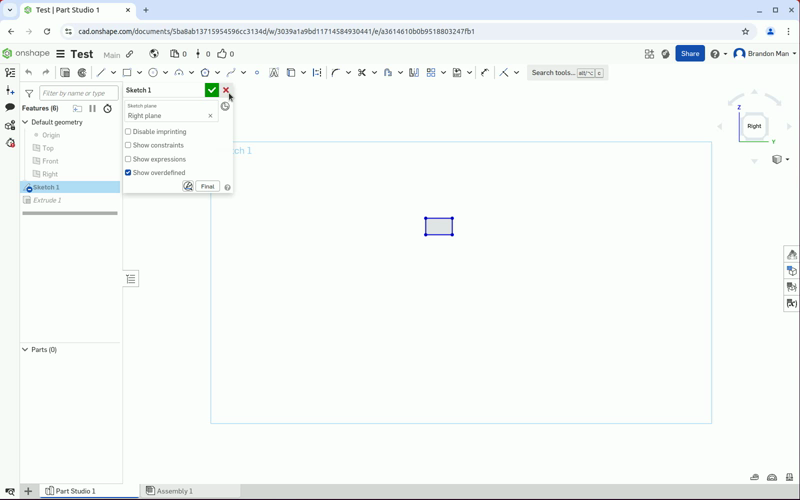
key(shift+s)
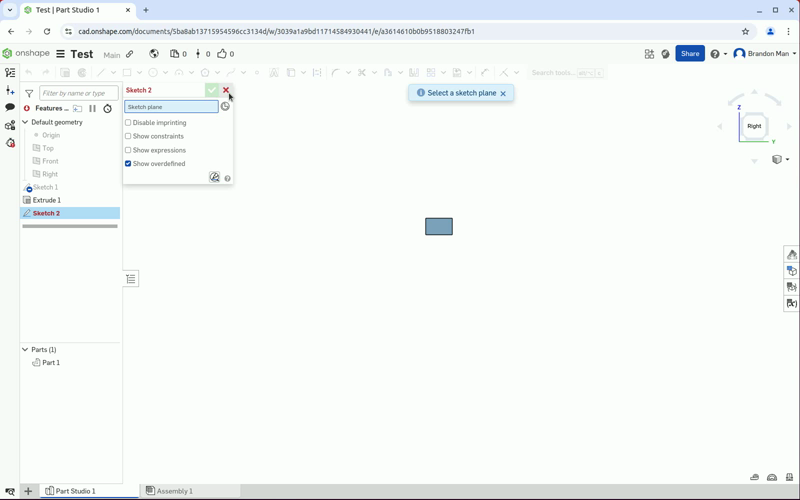
mouse_move(73, 176)
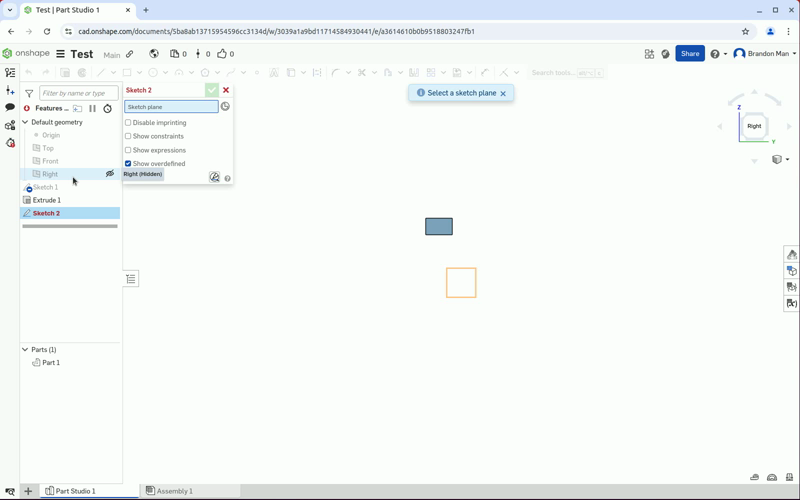
click(73, 176)
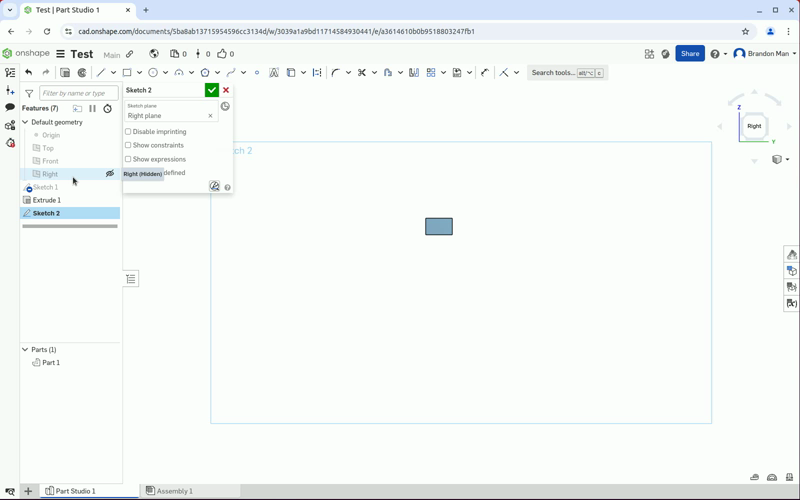
mouse_move(73, 352)
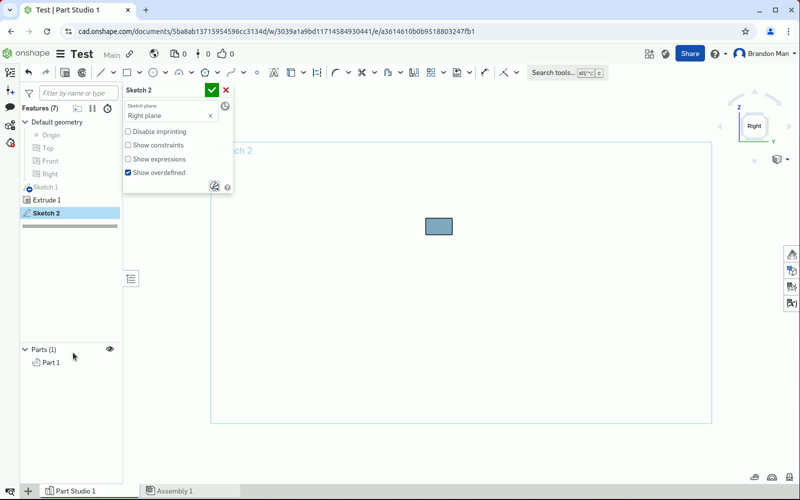
key(y)
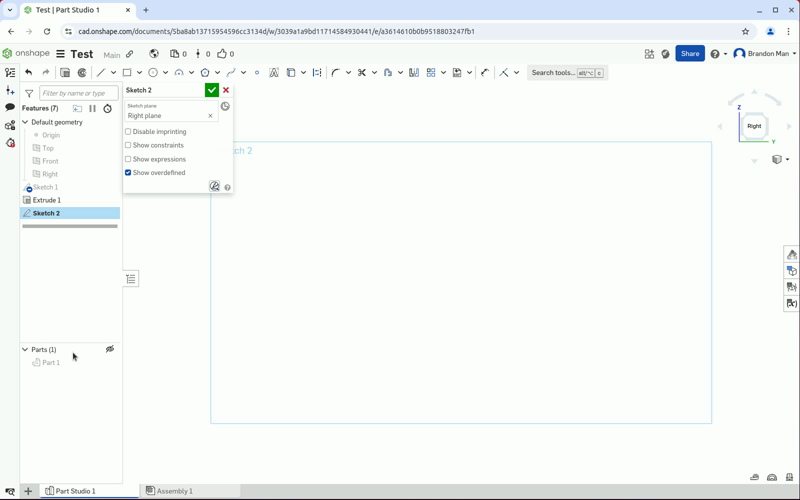
key(l)
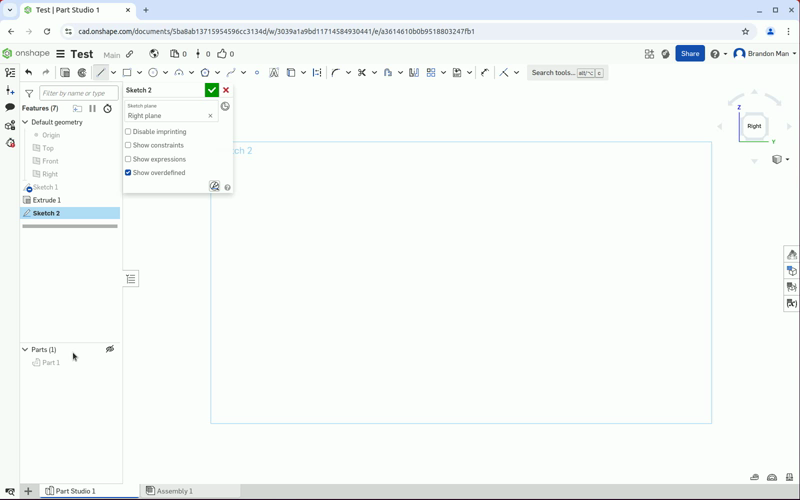
key_down(shift)
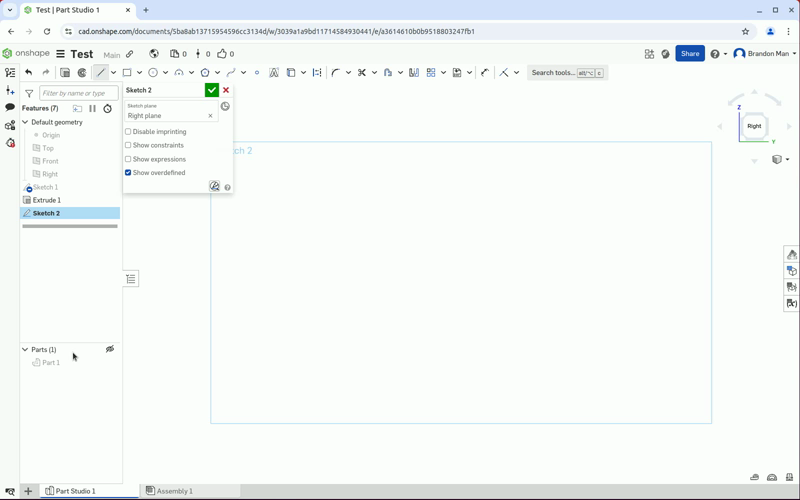
mouse_move(425, 282)
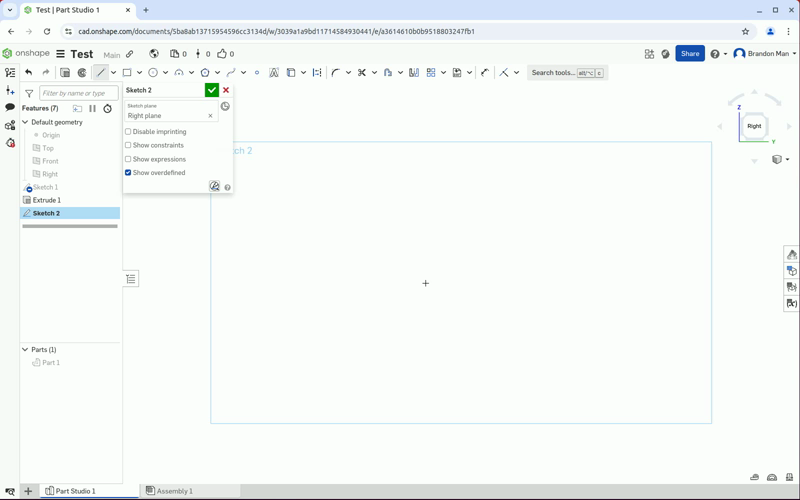
click(425, 282)
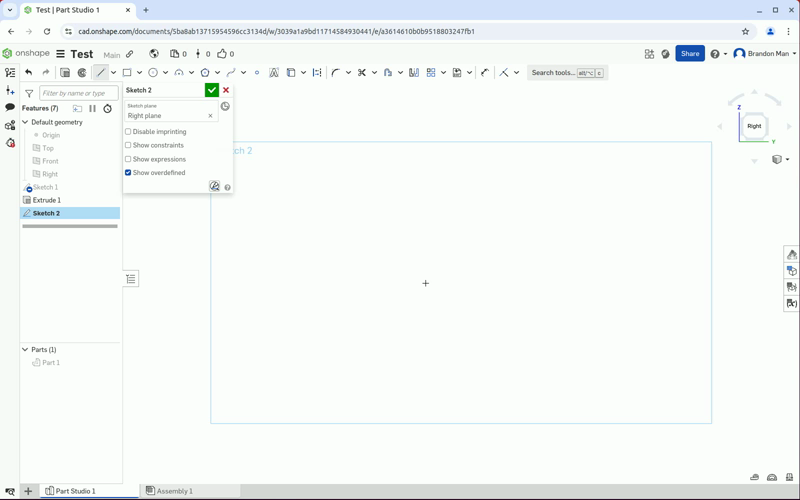
key_up(shift)
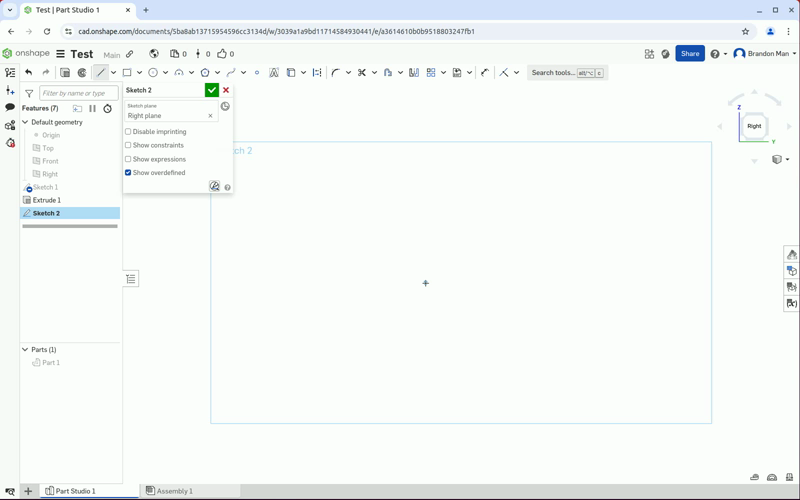
key_down(shift)
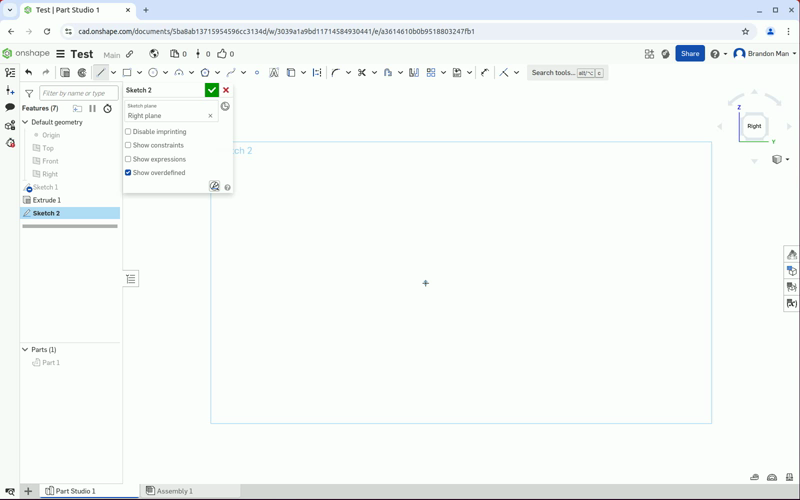
mouse_move(455, 282)
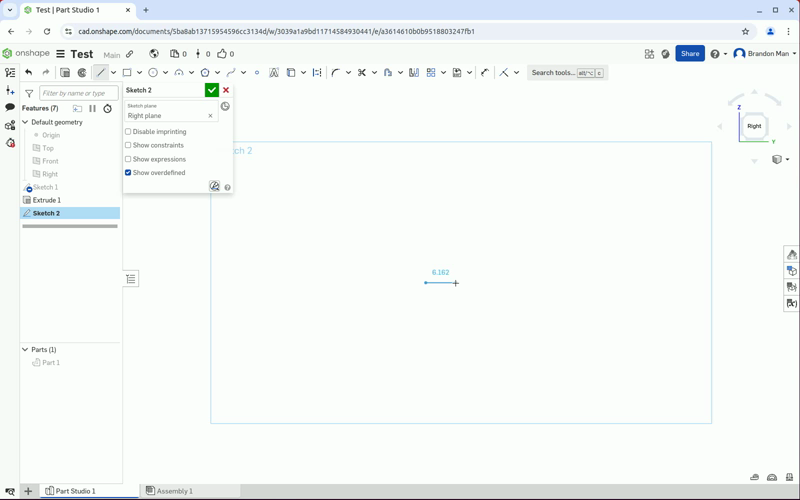
mouse_move(461, 282)
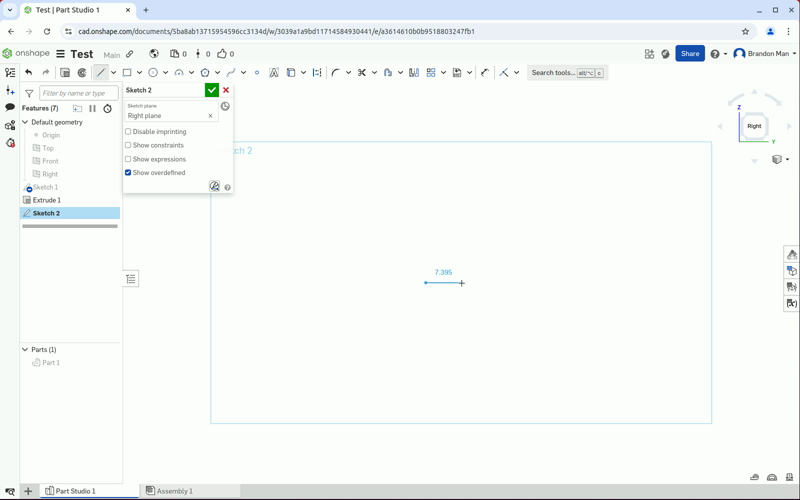
click(461, 282)
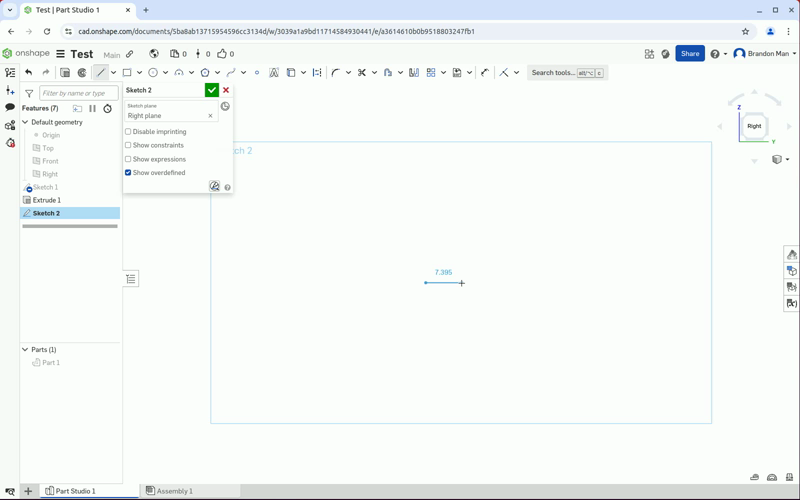
key_up(shift)
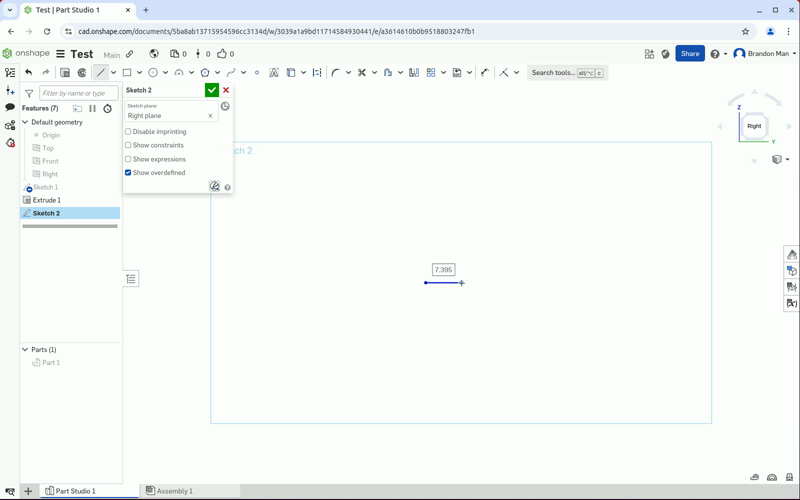
key_down(shift)
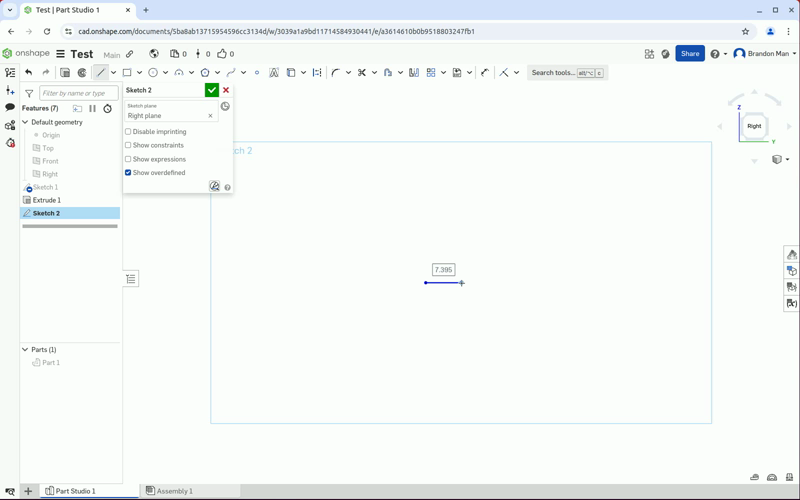
mouse_move(492, 282)
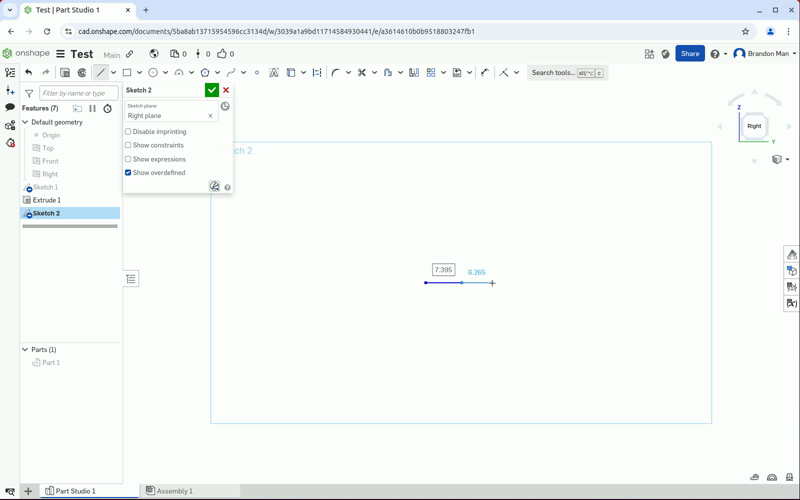
mouse_move(461, 234)
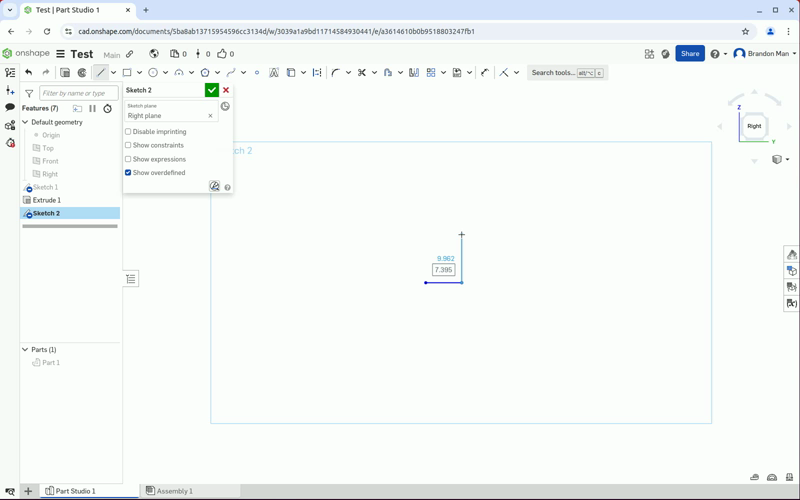
click(461, 234)
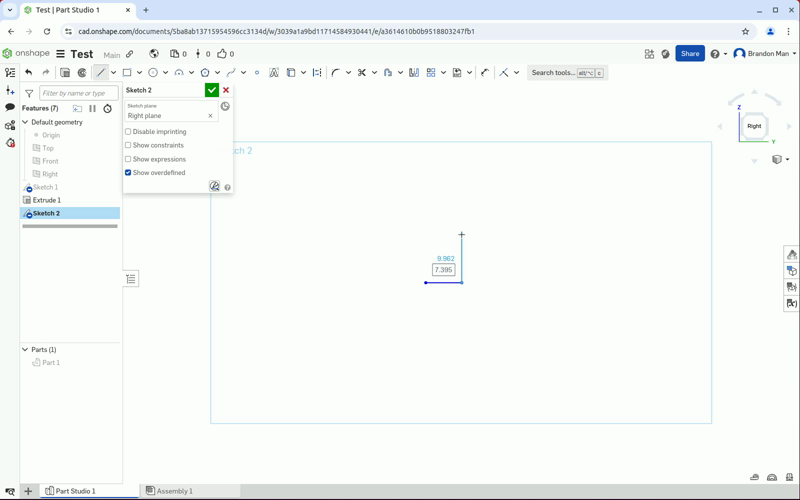
key_up(shift)
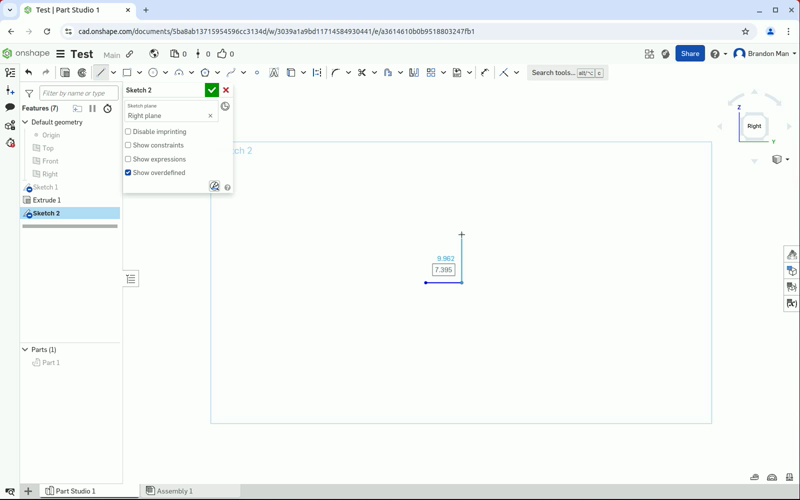
key_down(shift)
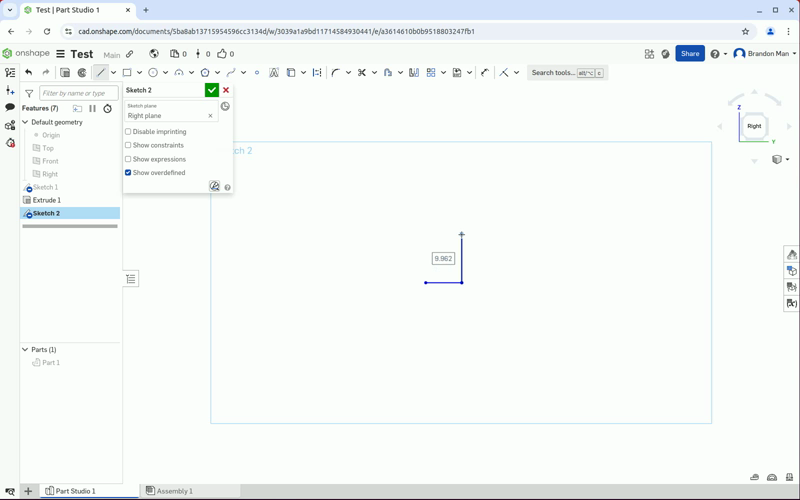
mouse_move(492, 234)
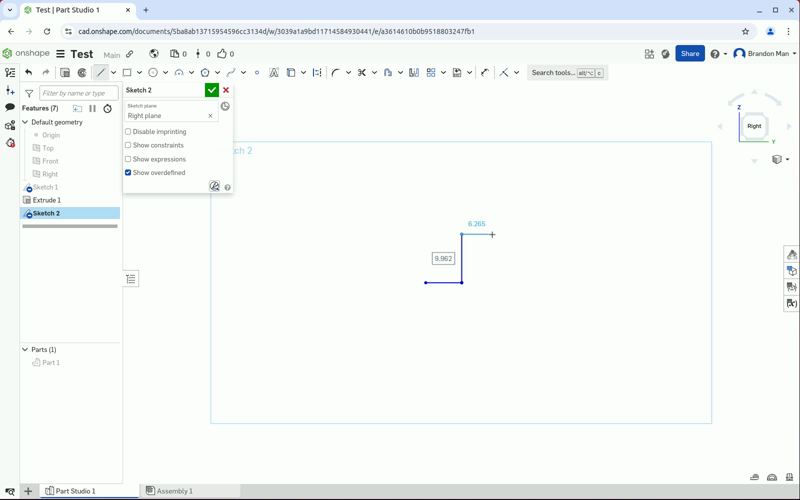
mouse_move(451, 234)
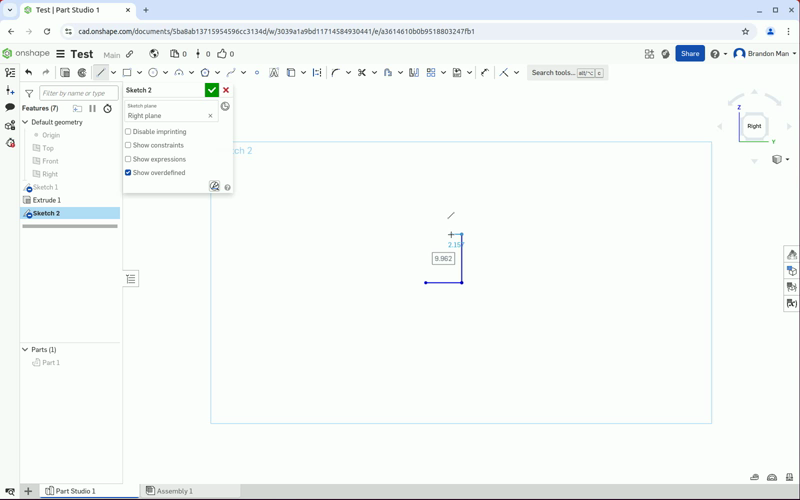
click(451, 234)
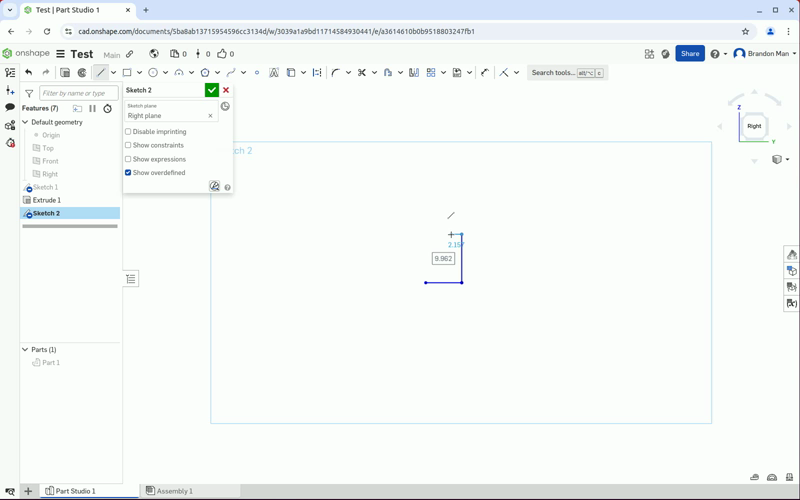
key_up(shift)
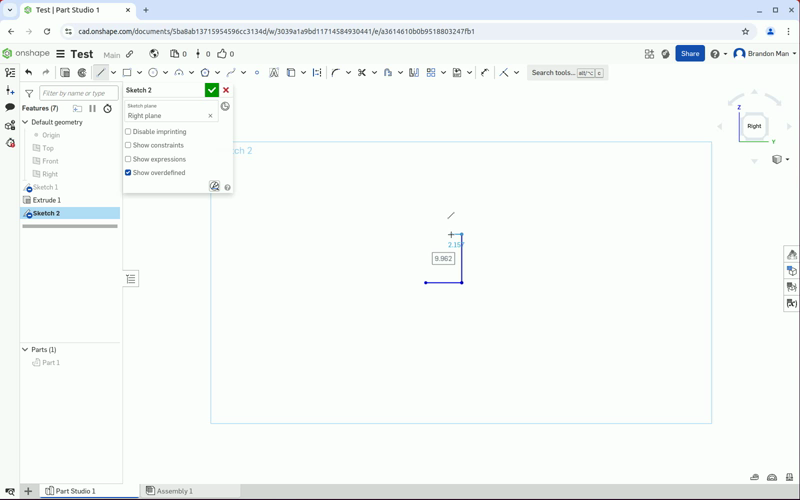
key_down(shift)
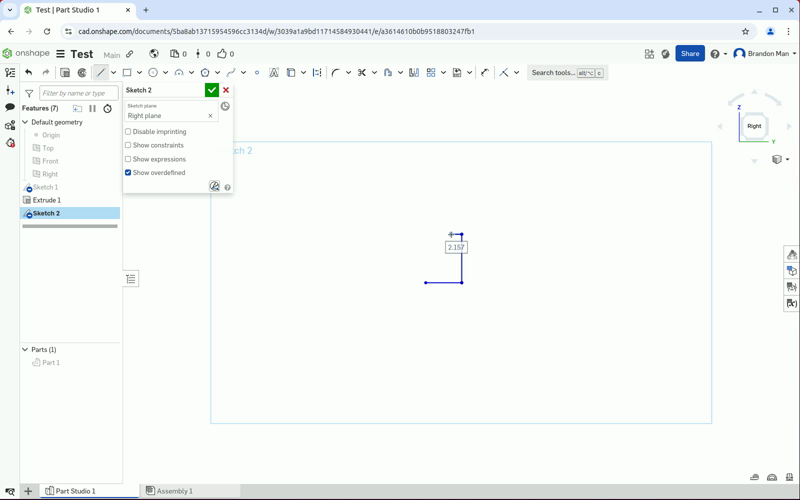
mouse_move(481, 234)
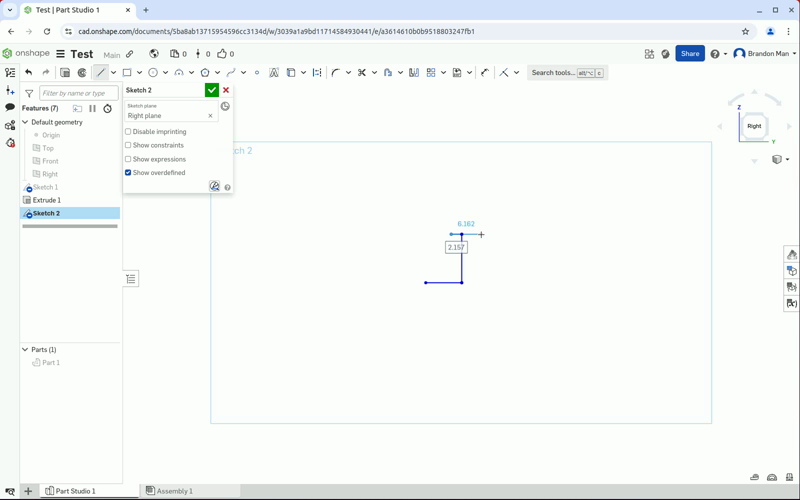
mouse_move(425, 234)
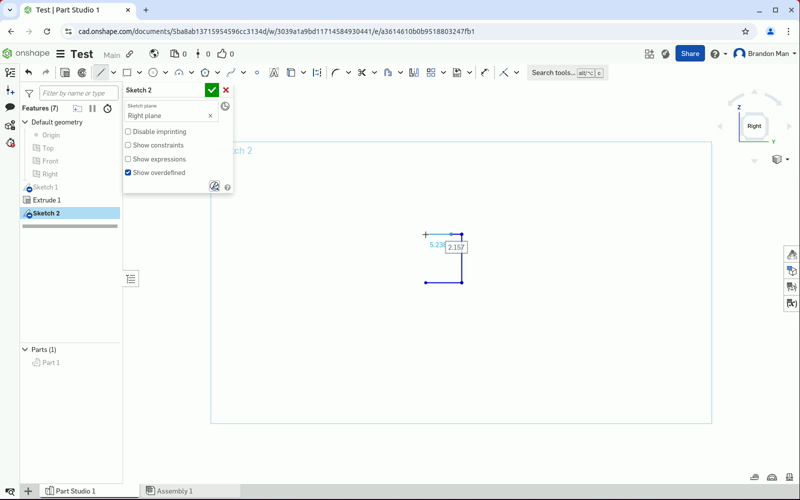
click(425, 234)
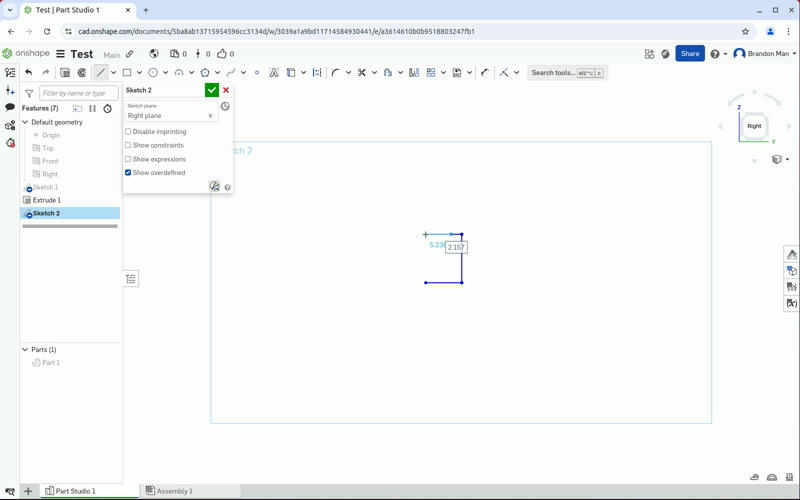
key_up(shift)
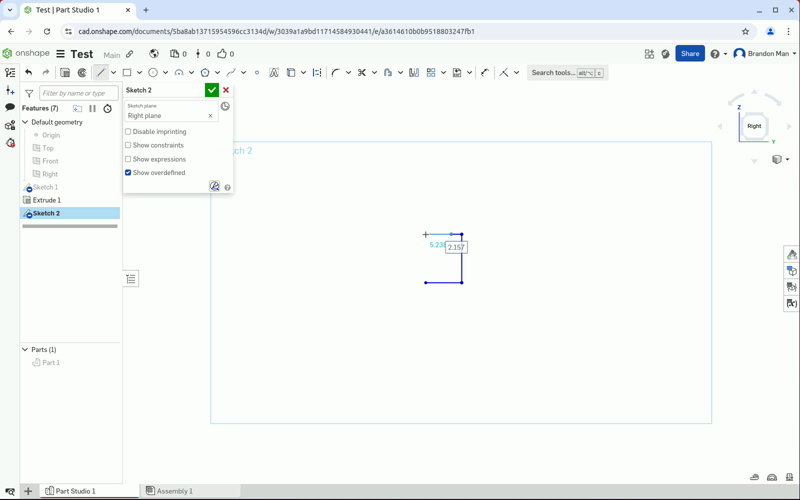
mouse_move(455, 234)
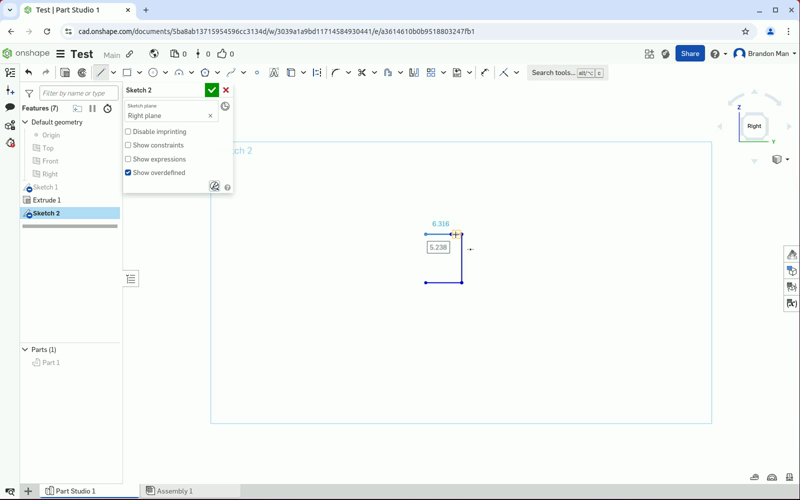
key_down(shift)
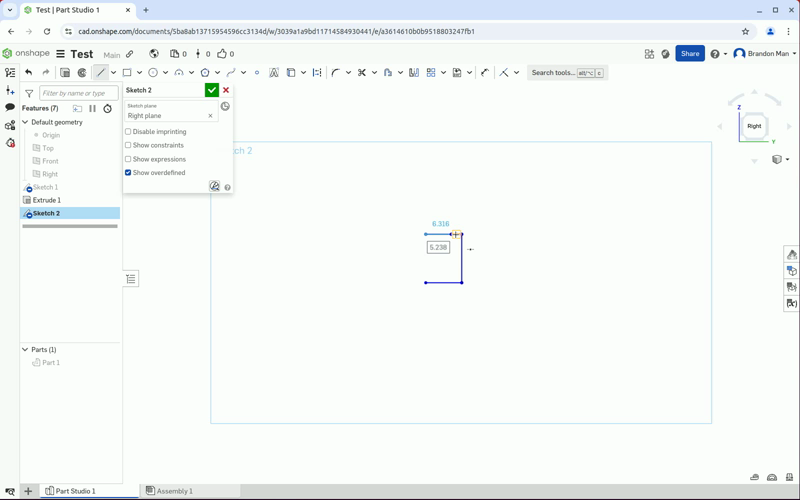
mouse_move(425, 282)
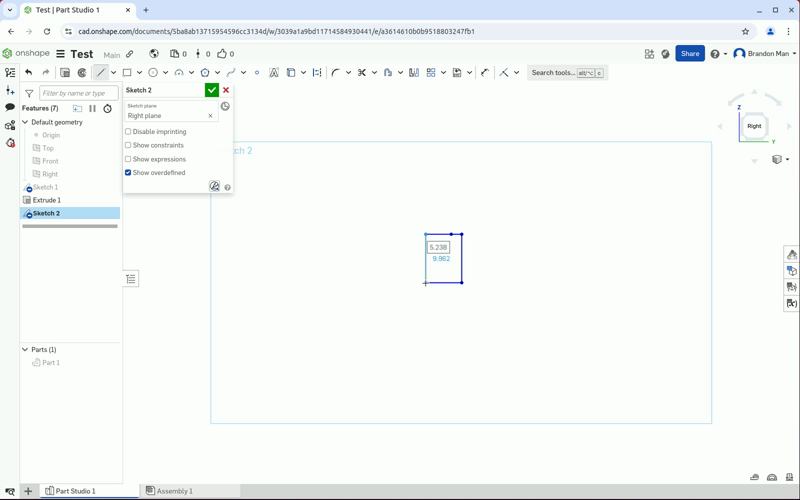
key_up(shift)
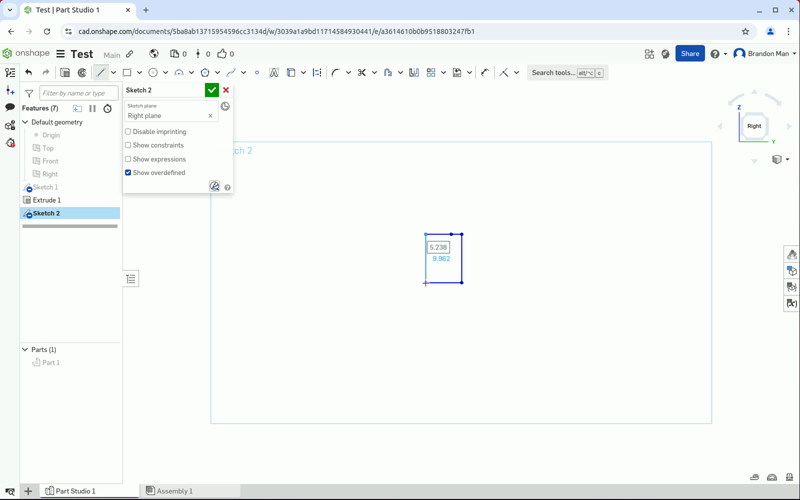
click(425, 282)
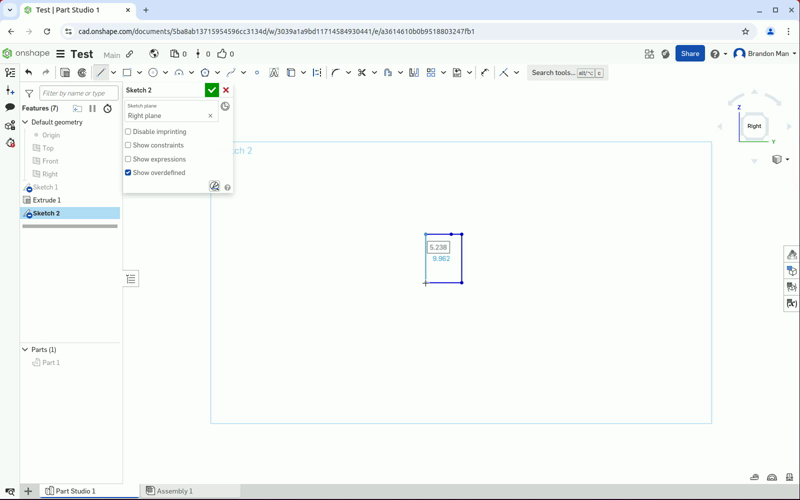
key(esc)
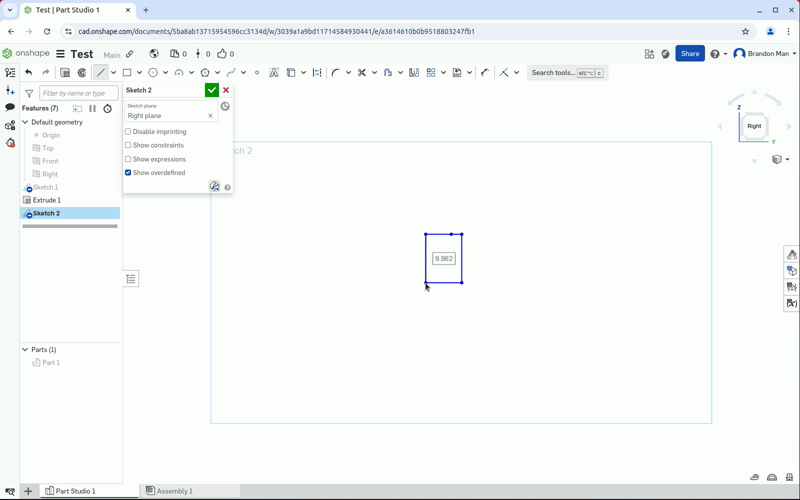
mouse_move(444, 280)
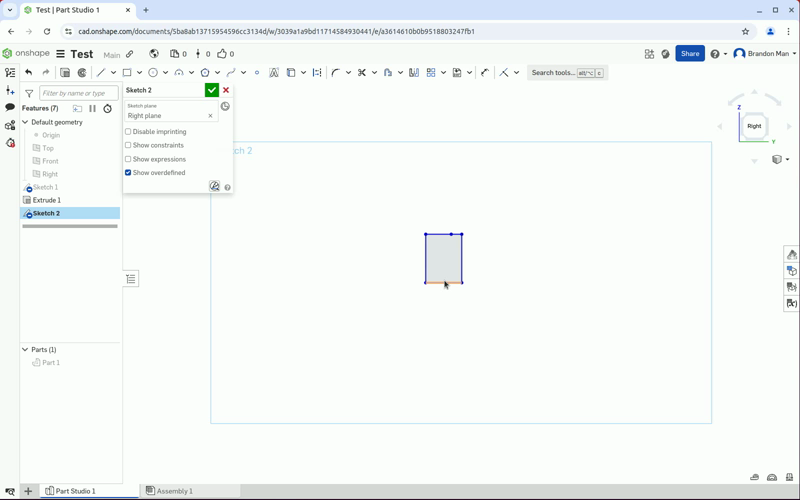
scroll(6)
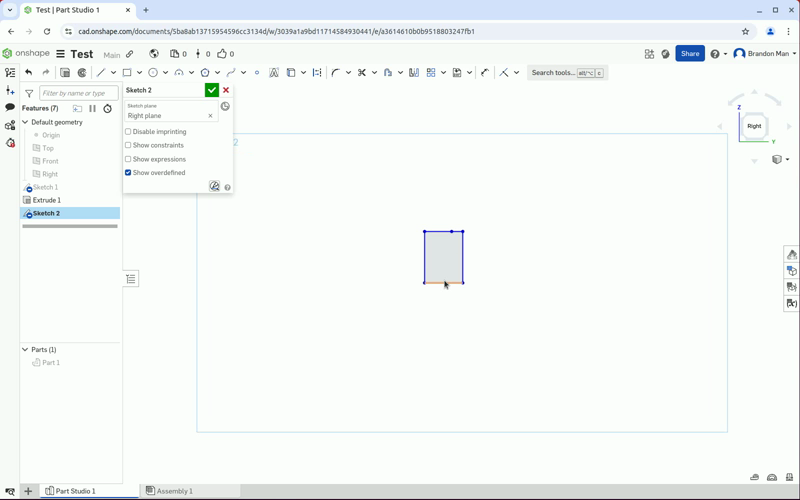
scroll(6)
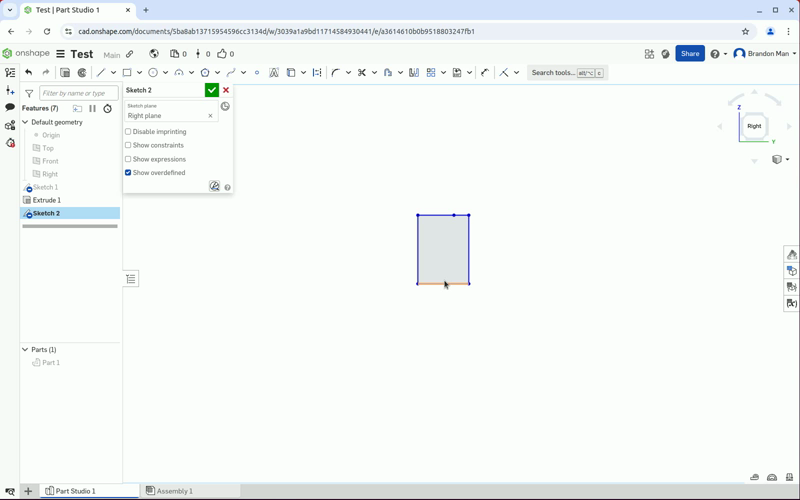
scroll(6)
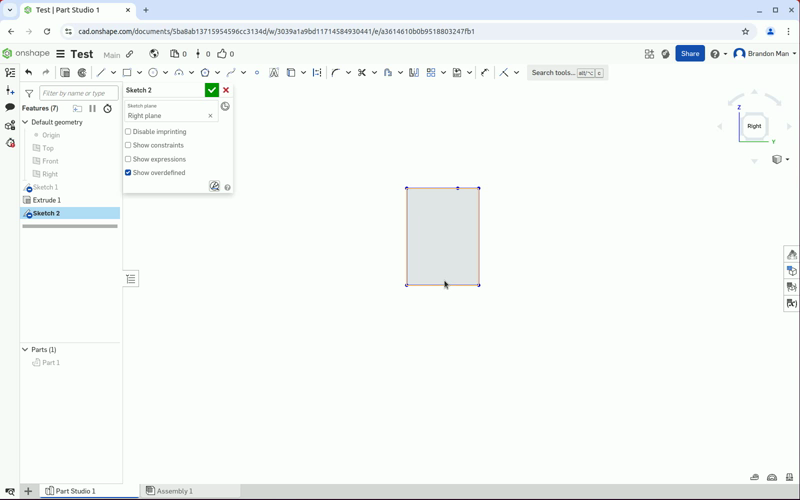
scroll(6)
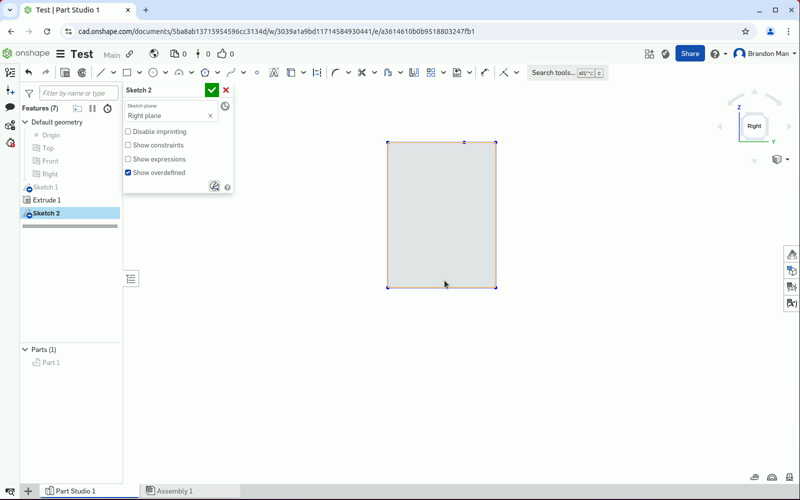
scroll(6)
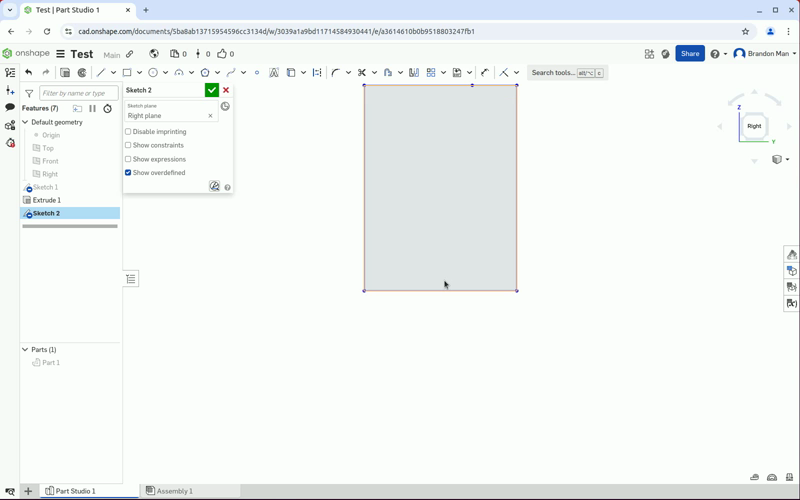
scroll(6)
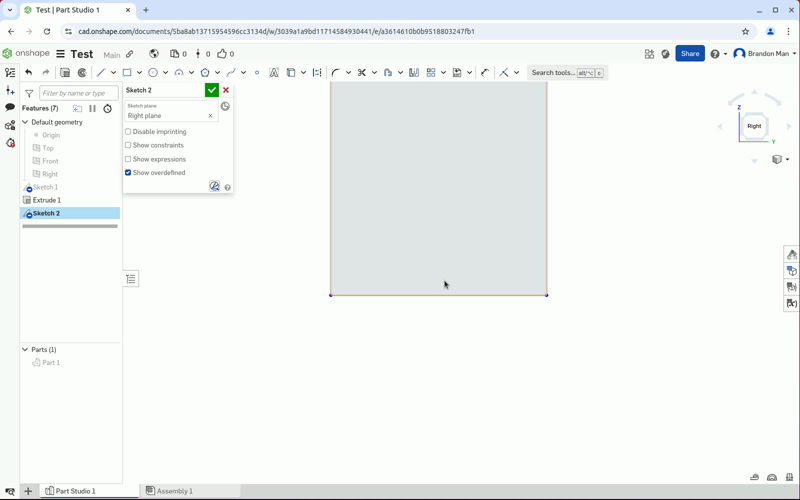
scroll(6)
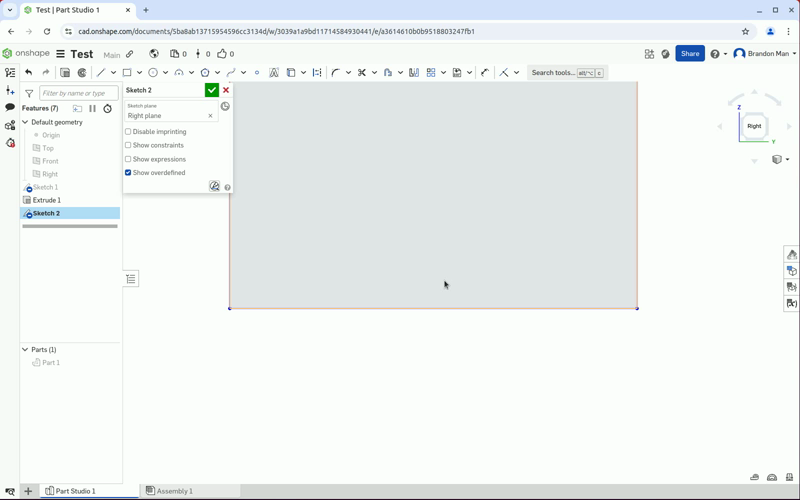
click(444, 280)
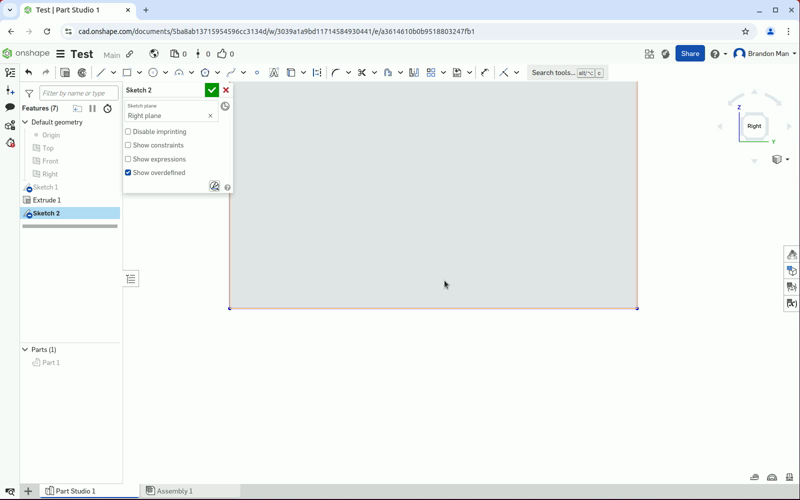
scroll(-6)
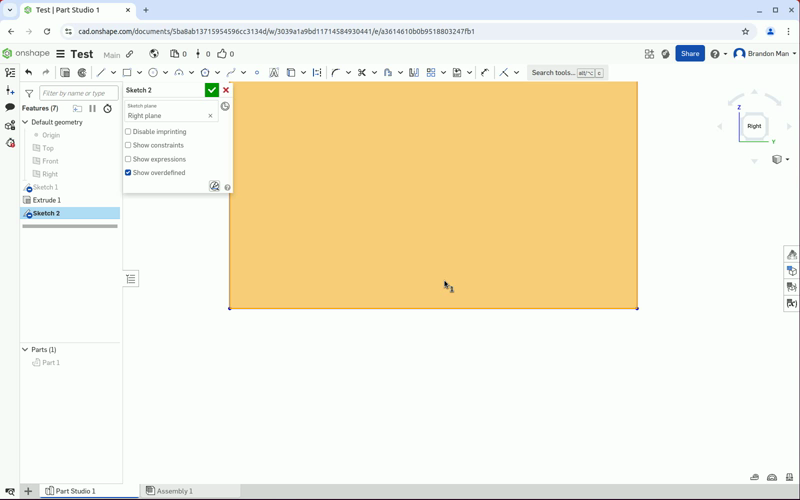
scroll(-6)
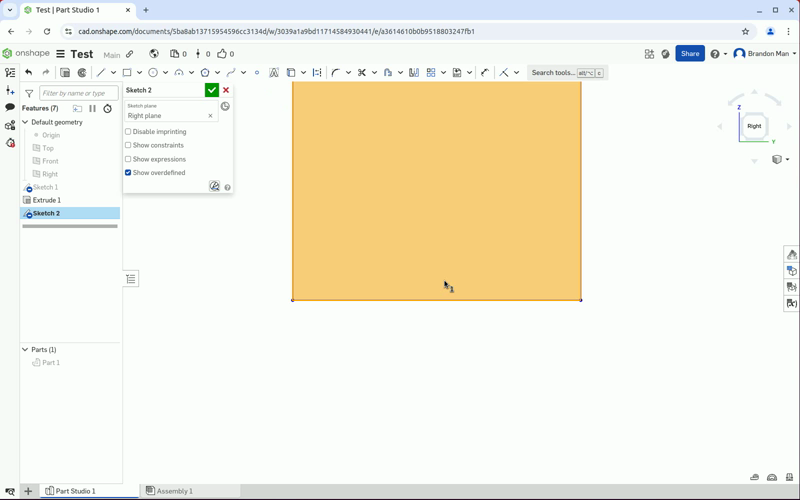
scroll(-6)
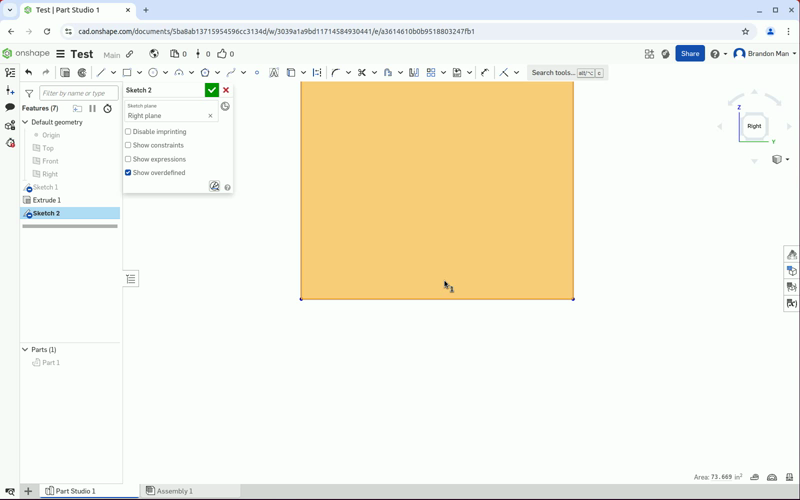
scroll(-6)
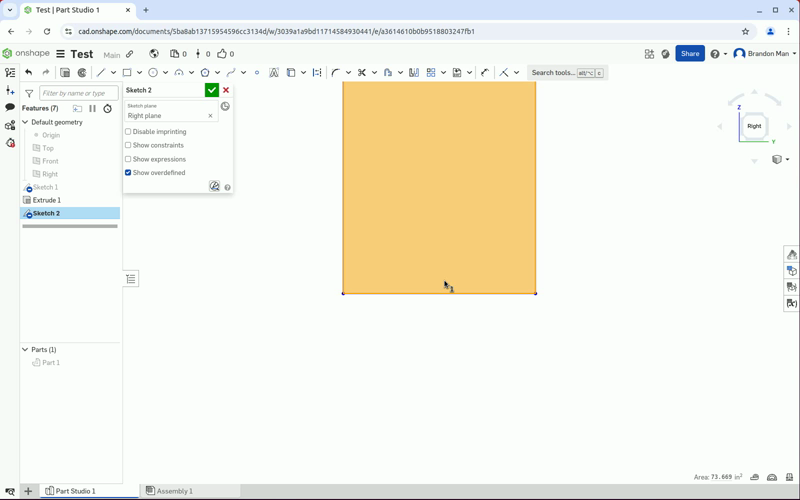
scroll(-6)
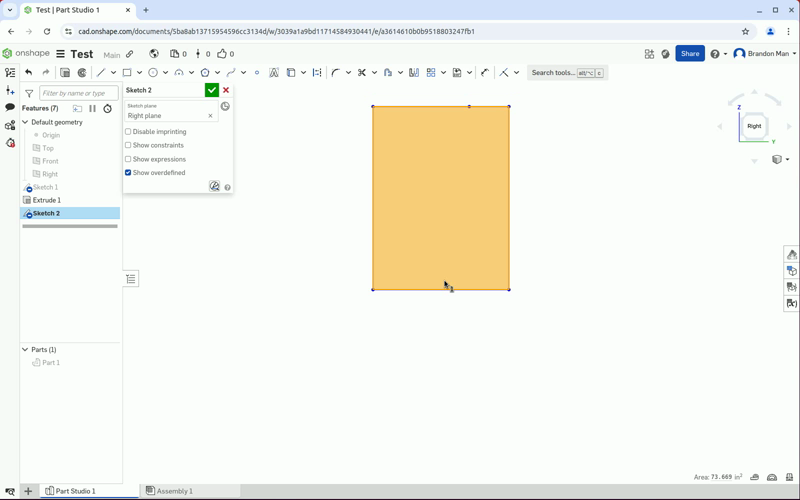
scroll(-6)
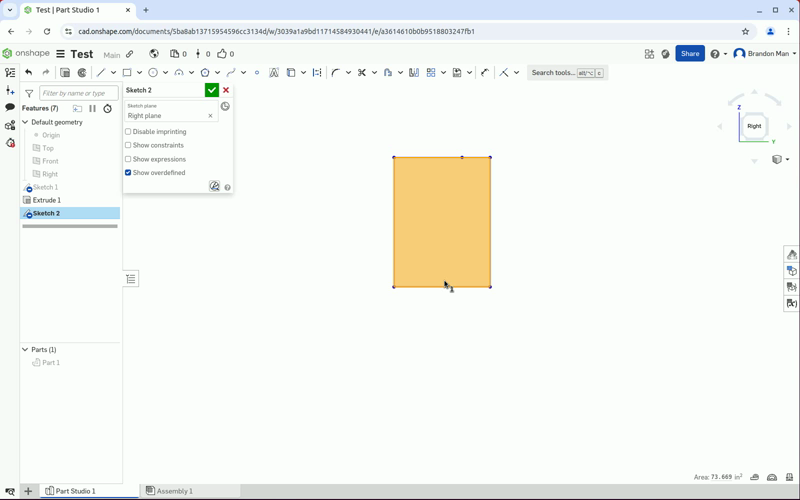
scroll(-6)
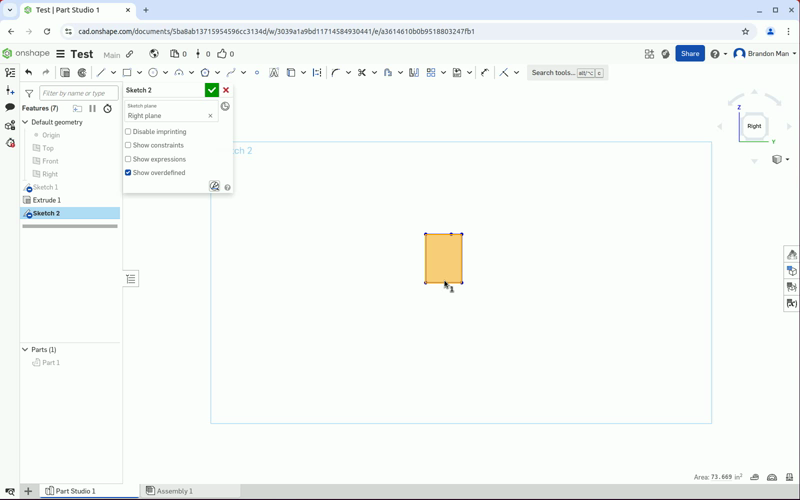
mouse_move(73, 352)
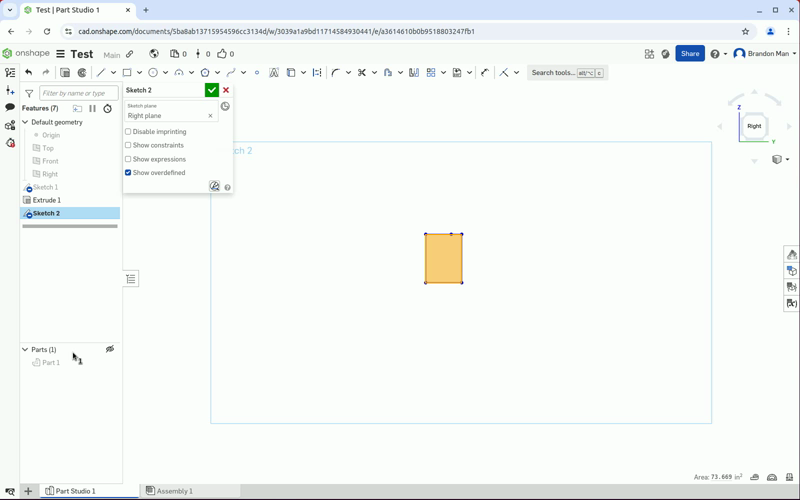
key(shift+y)
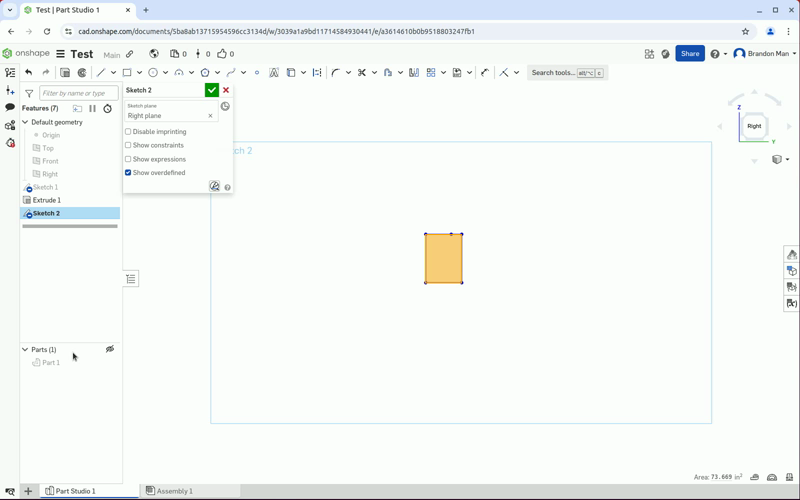
key(shift+e)
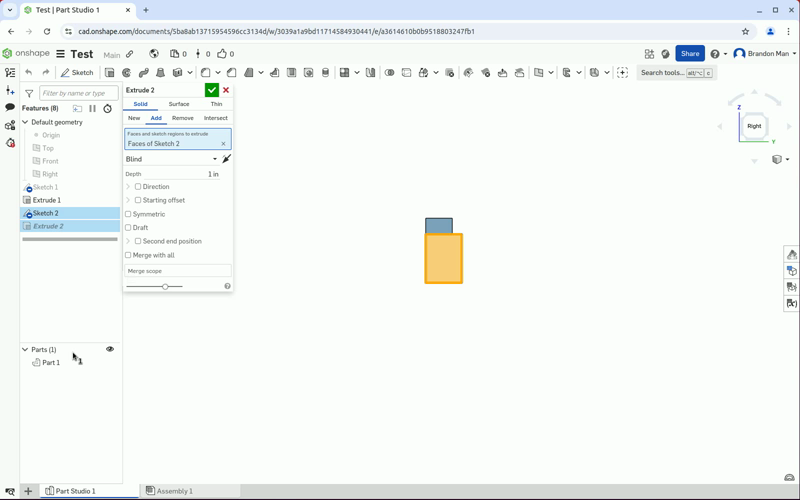
mouse_move(143, 106)
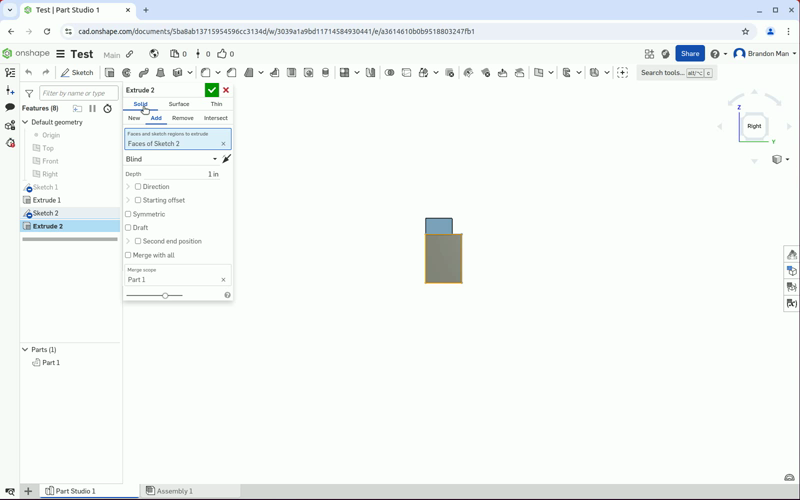
click(143, 106)
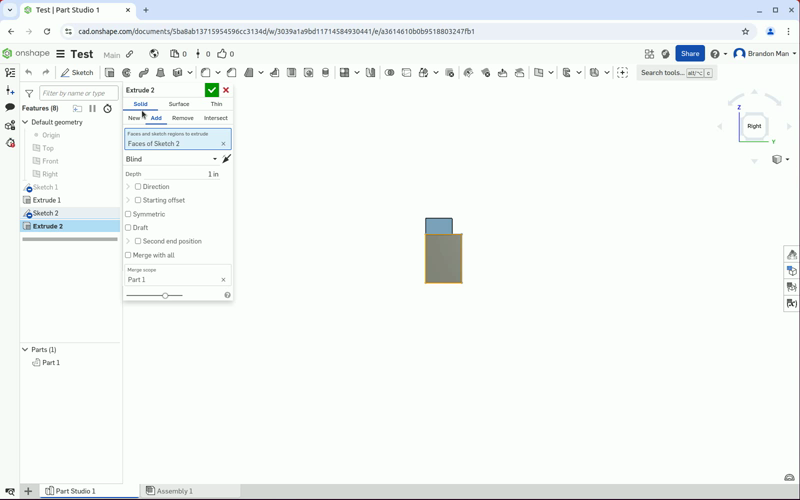
mouse_move(137, 120)
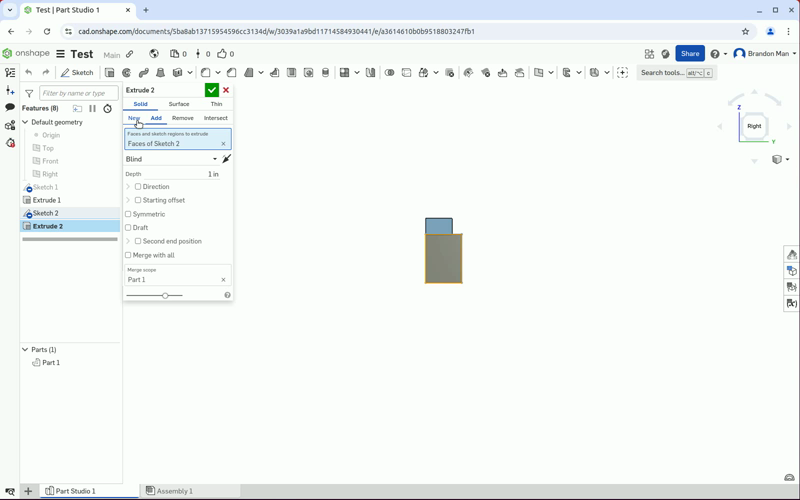
click(137, 120)
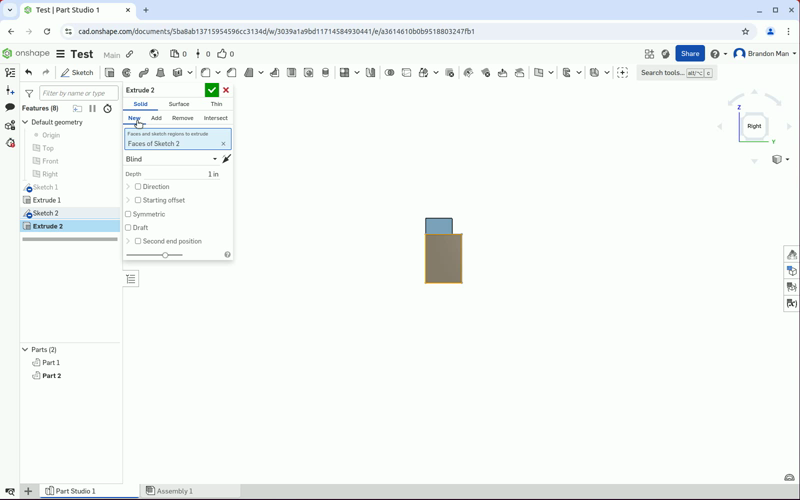
key(tab, 4)
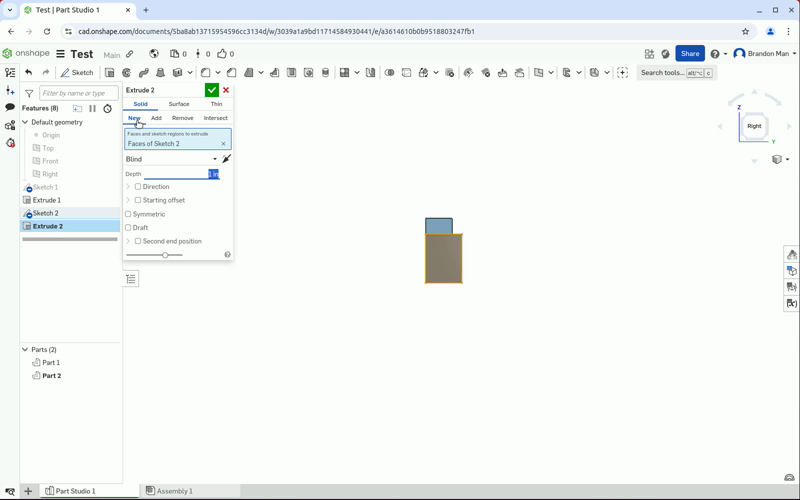
text(23.108)
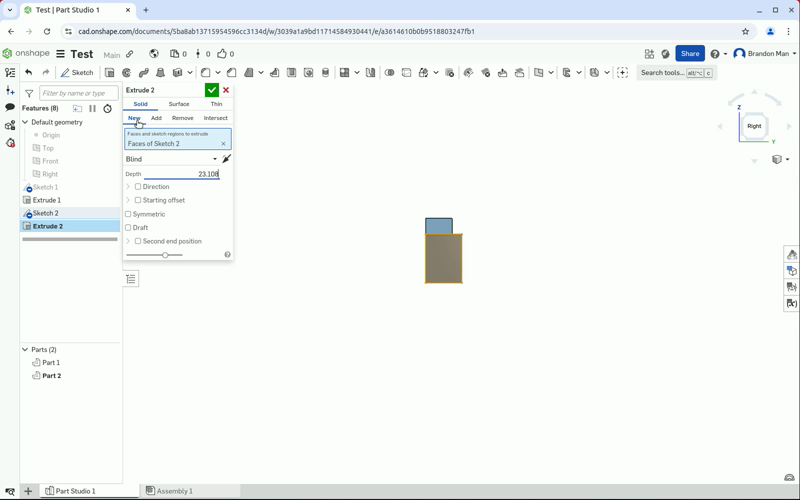
key(enter)
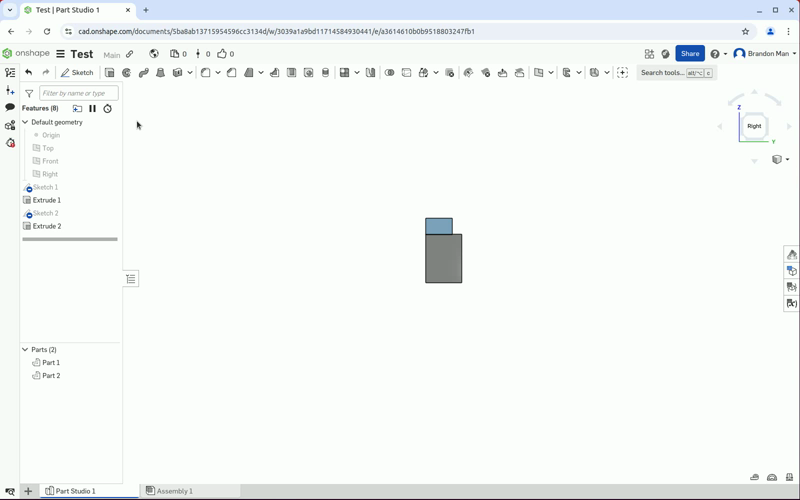
key(shift+h)
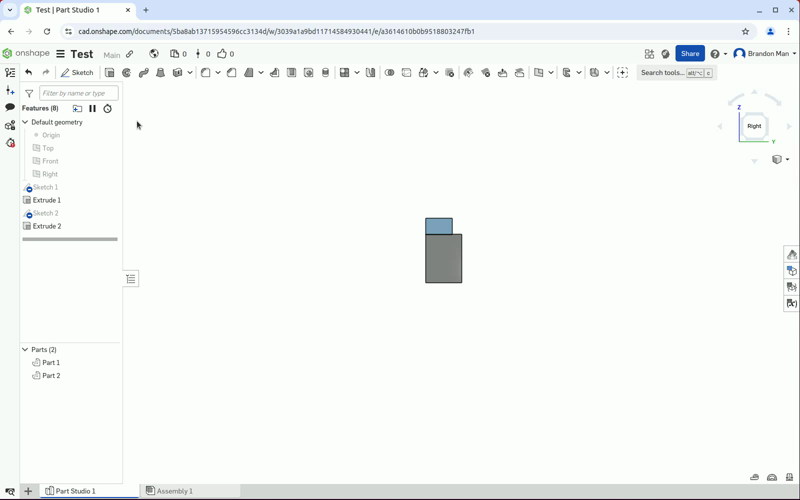
key(shift+h)
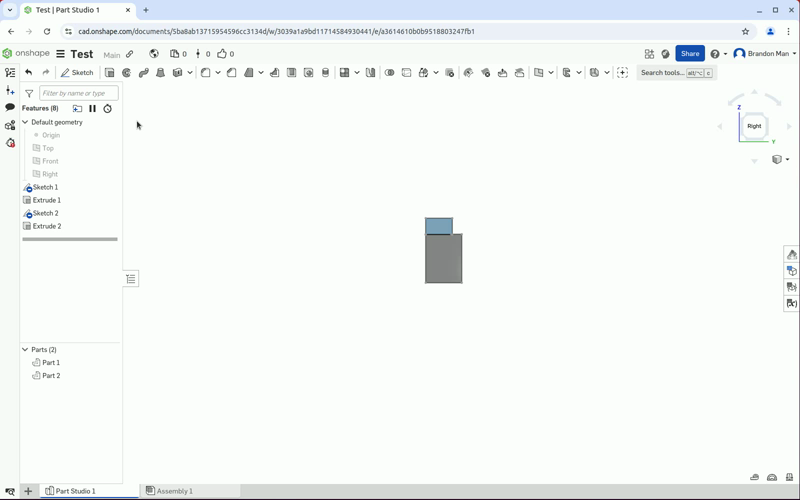
key(shift+7)
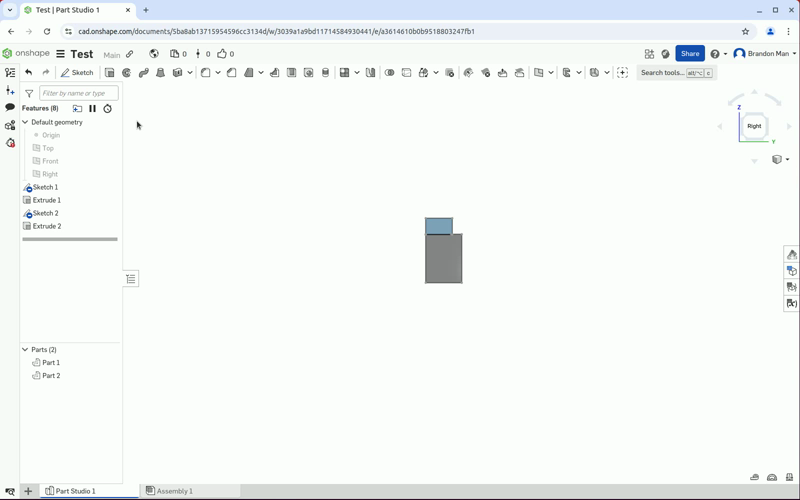
key(right, 2)
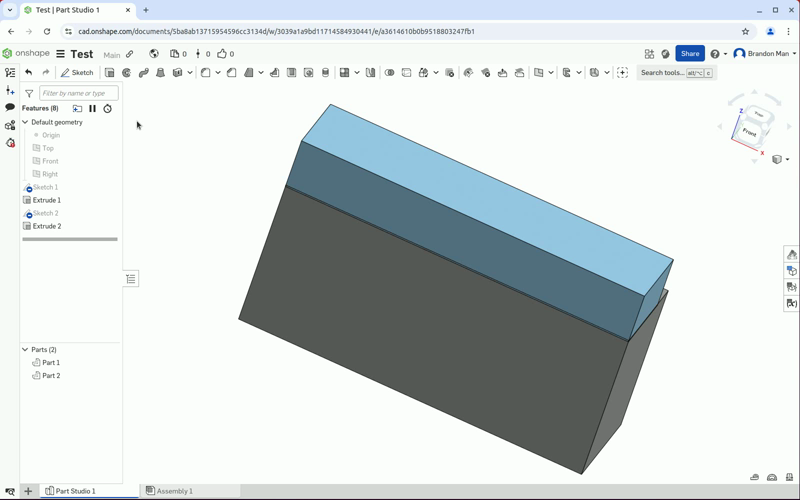
key(down, 2)
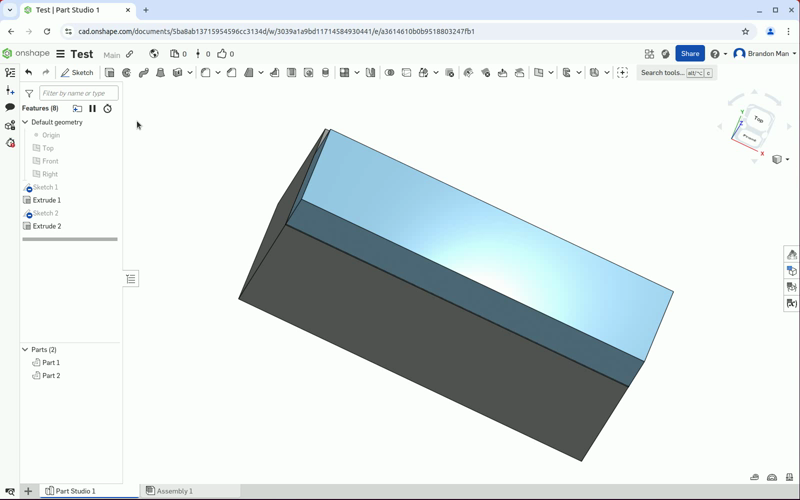
key(up, 2)
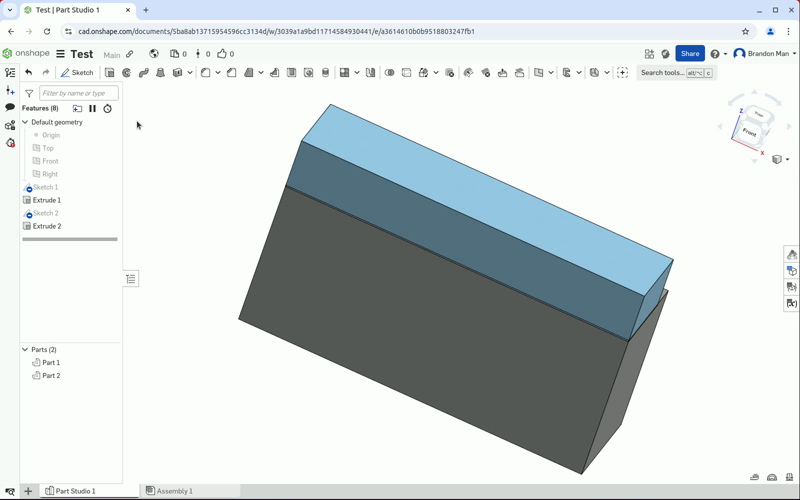
key(left, 2)
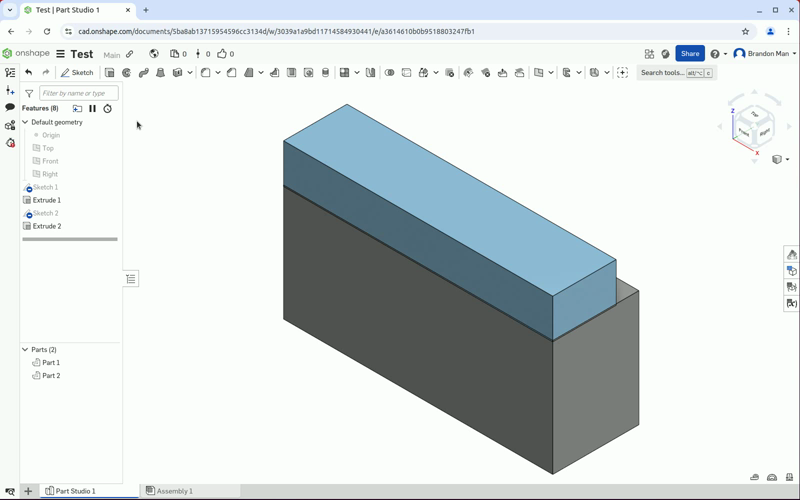
mouse_move(73, 189)
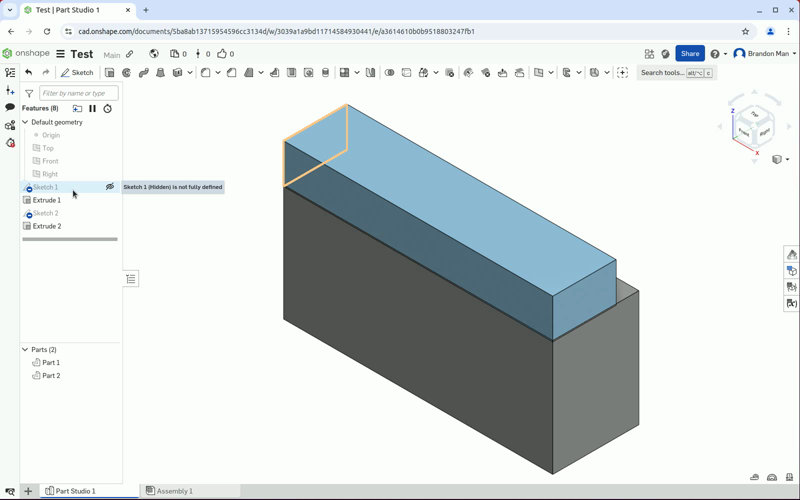
click(73, 189)